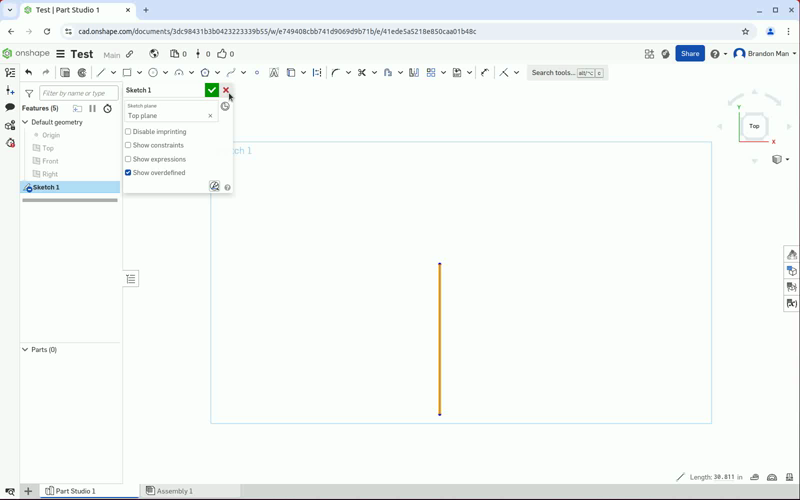
key(shift+h)
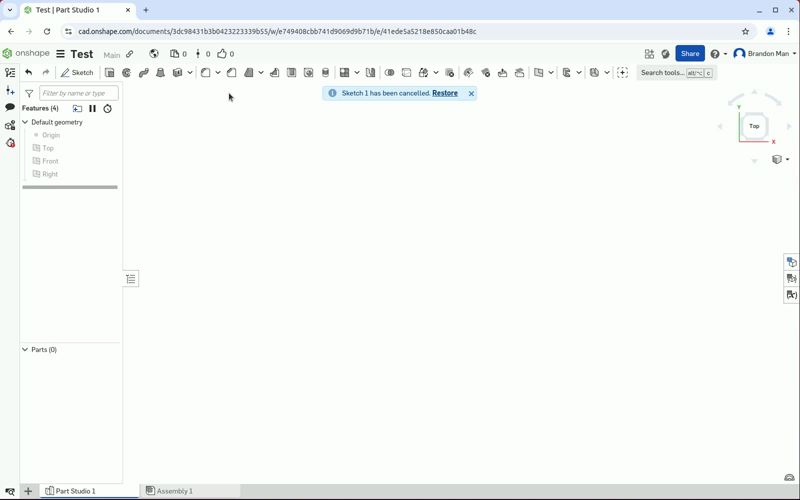
mouse_move(73, 352)
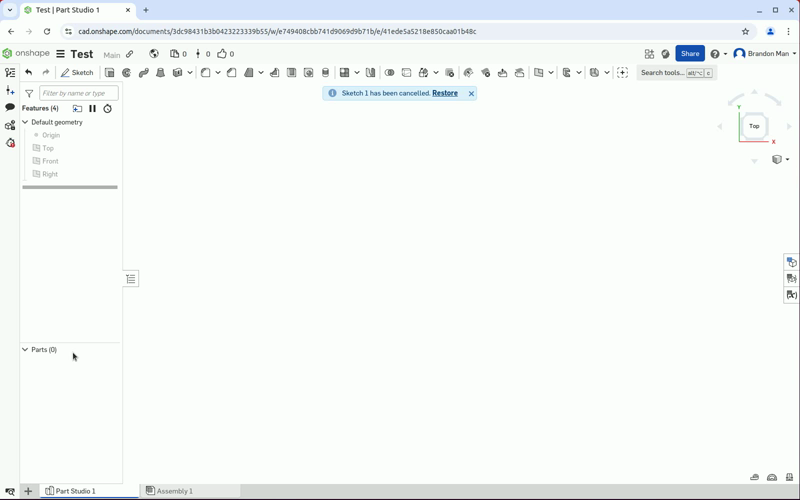
key(y)
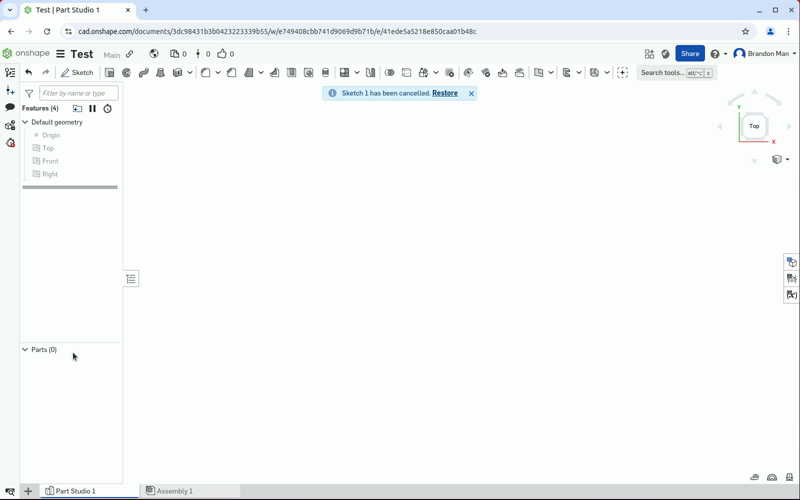
key(shift+p)
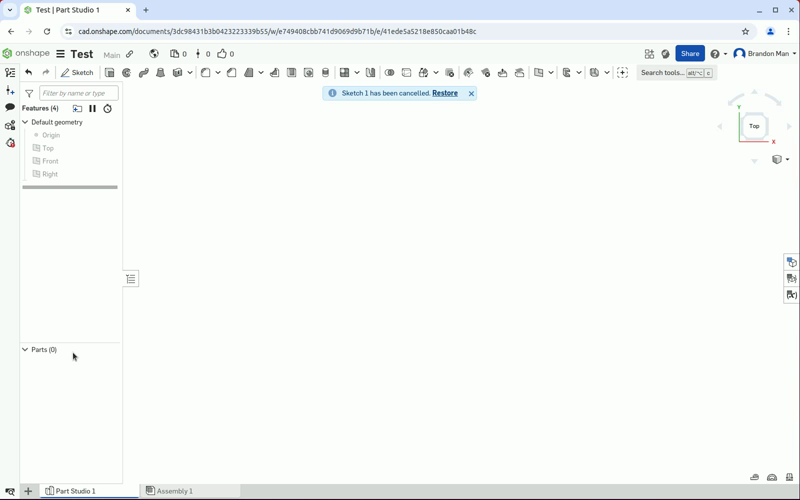
key(space)
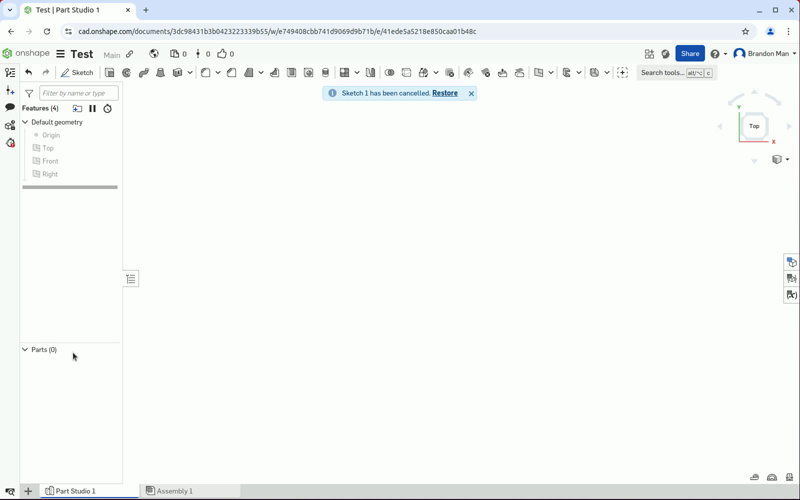
key_down(shift)
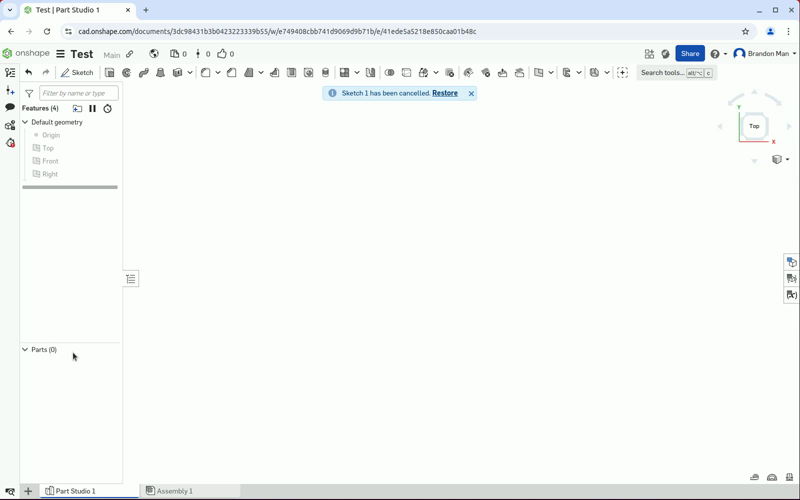
key(up)
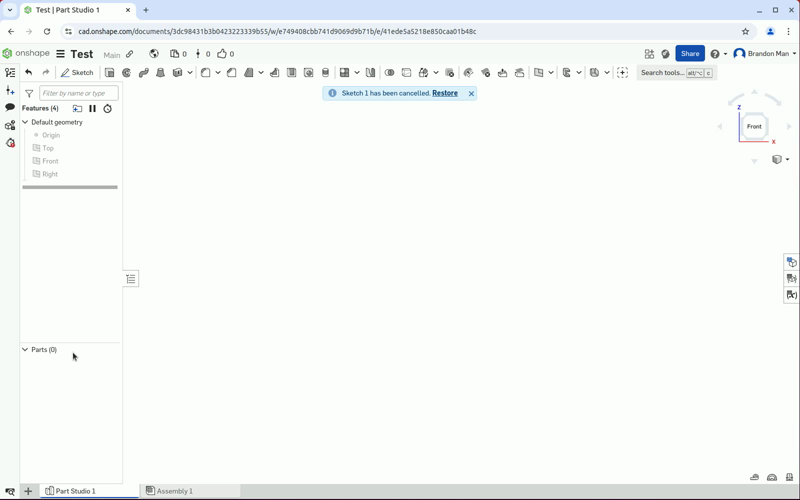
key_up(shift)
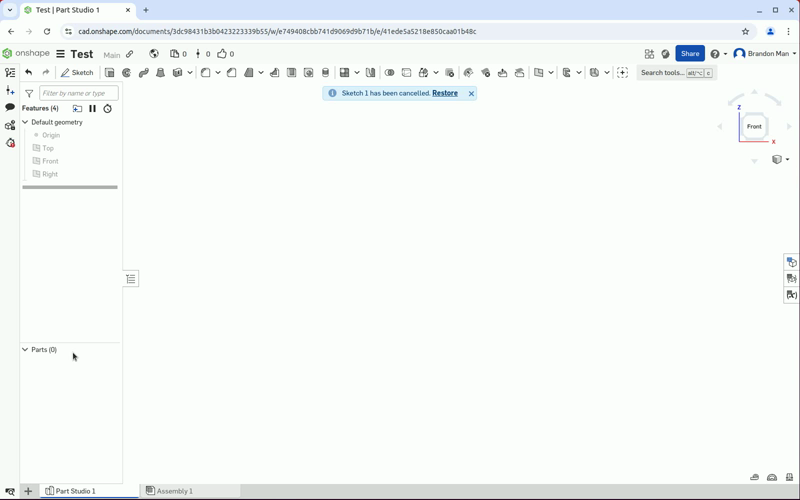
mouse_move(73, 352)
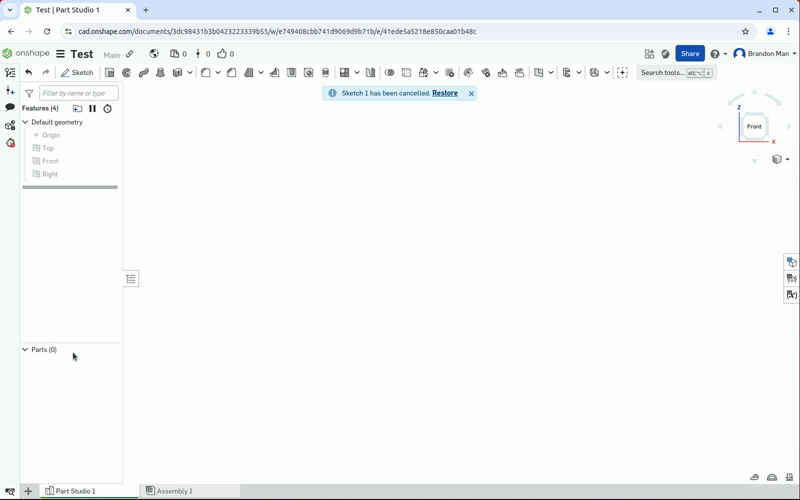
key(shift+y)
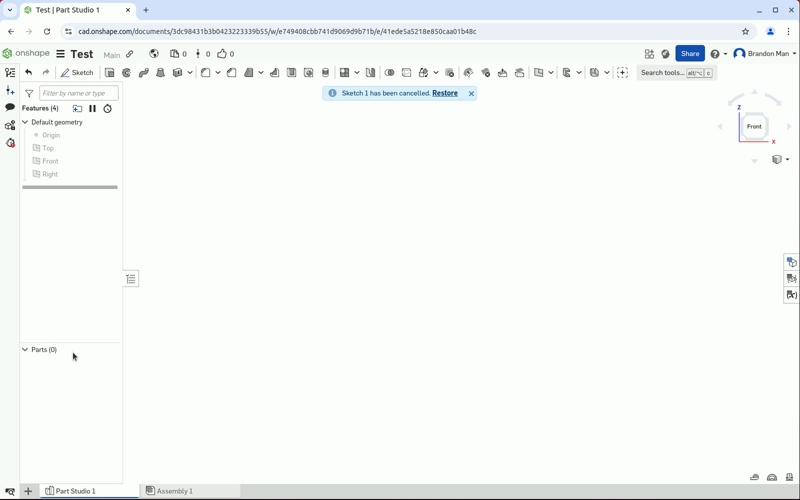
key(shift+s)
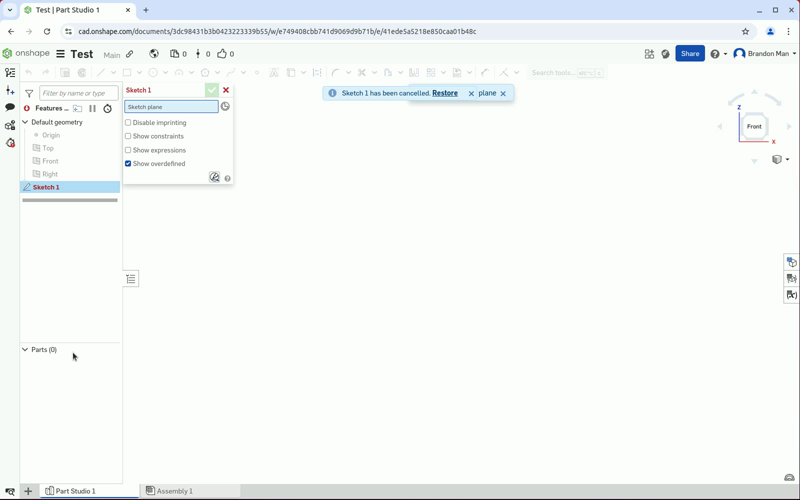
mouse_move(73, 163)
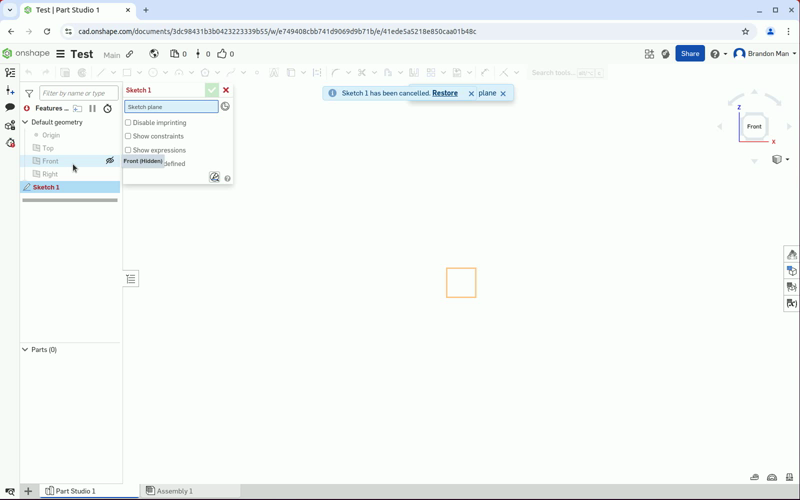
click(73, 163)
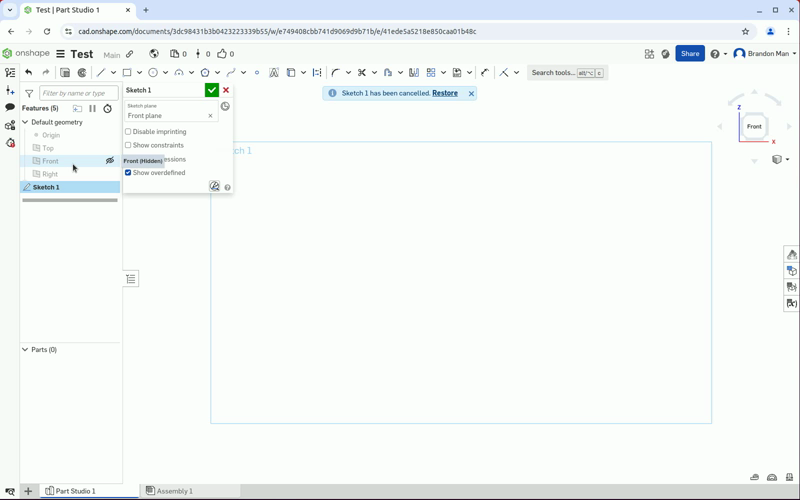
mouse_move(73, 352)
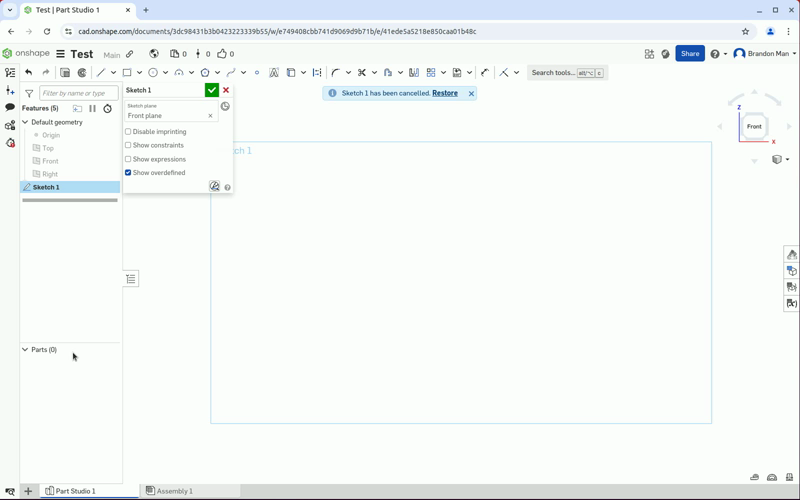
key(y)
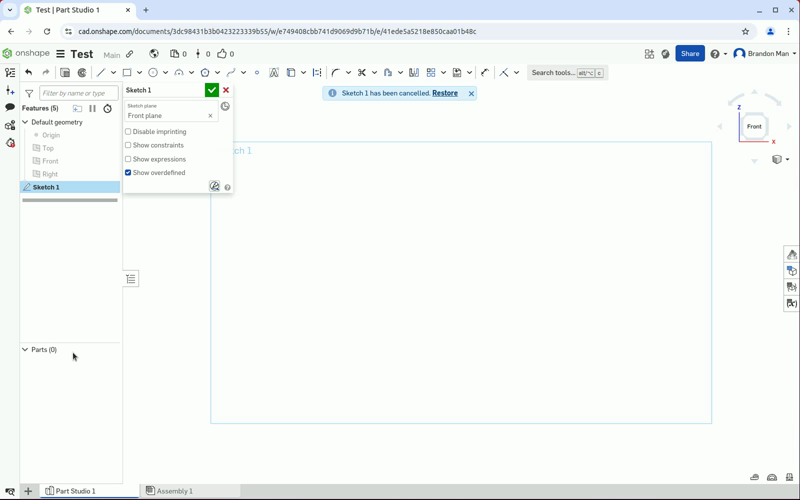
key(l)
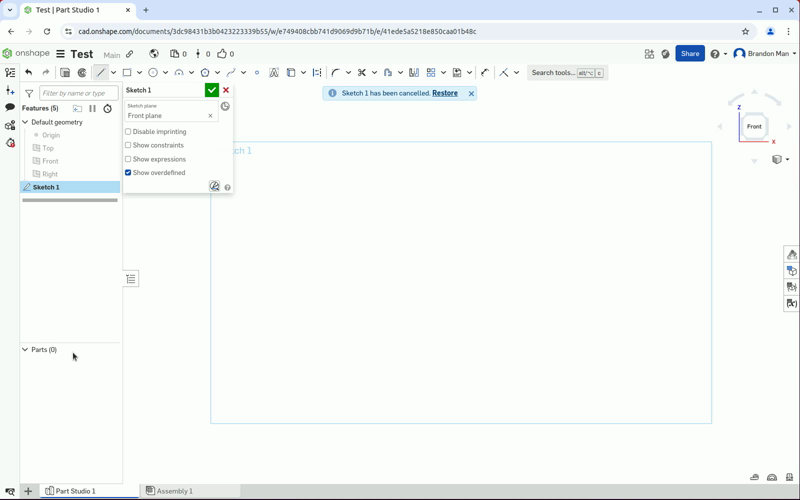
key_down(shift)
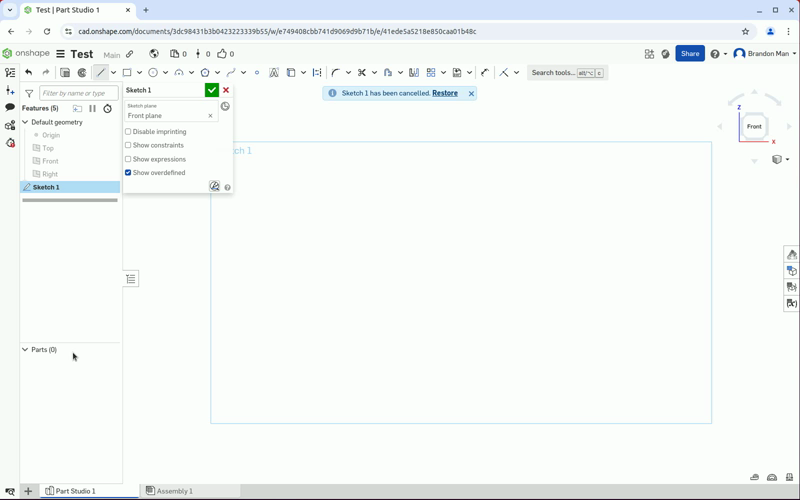
mouse_move(348, 393)
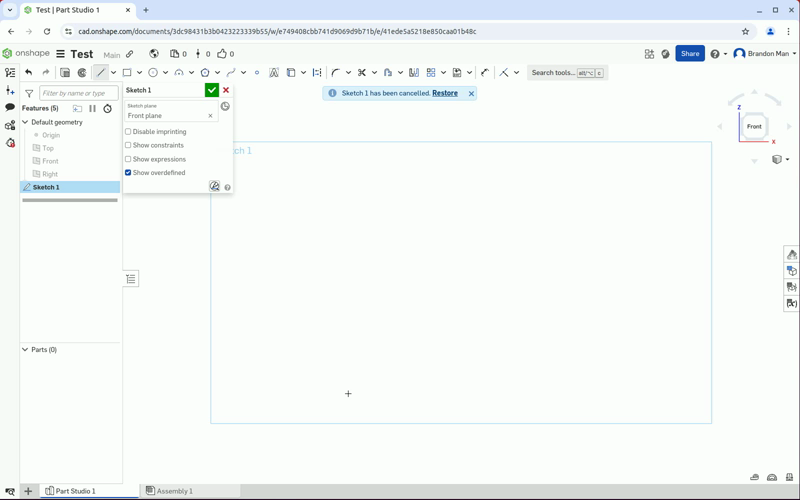
click(348, 393)
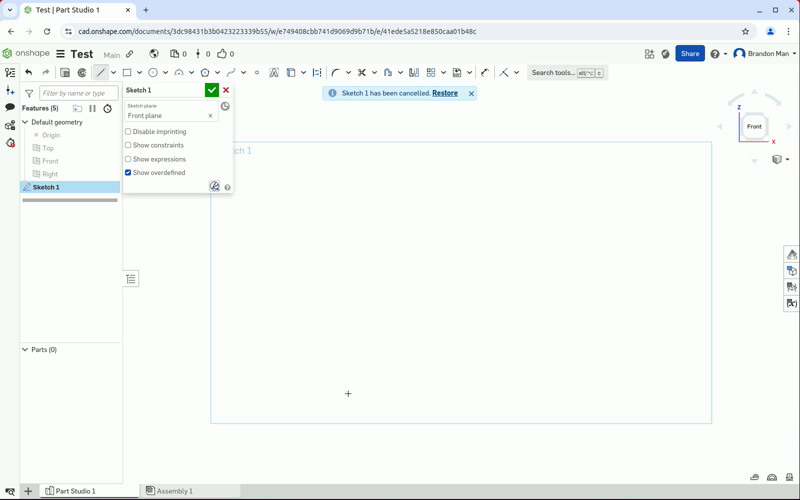
key_up(shift)
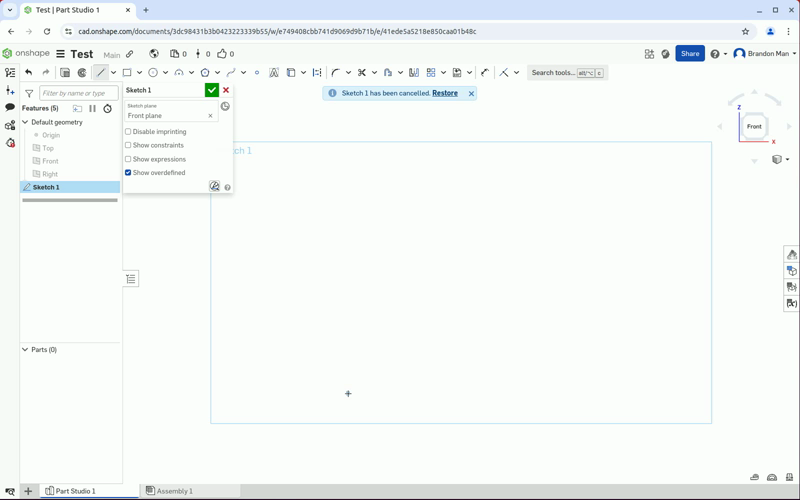
key_down(shift)
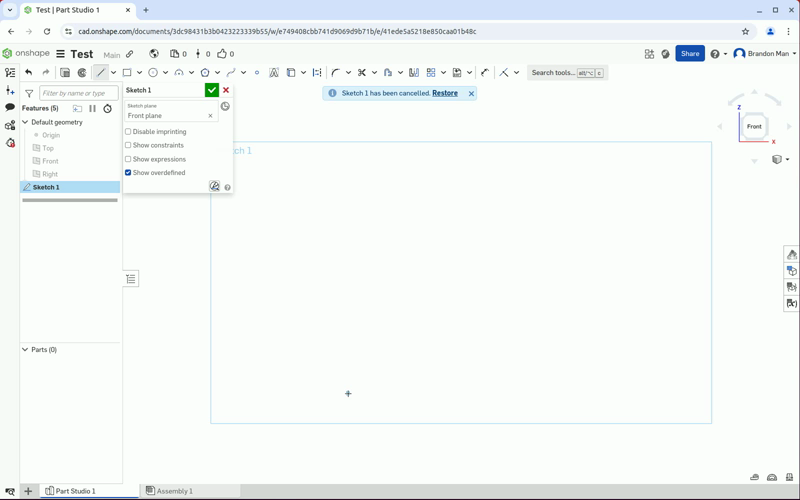
mouse_move(572, 393)
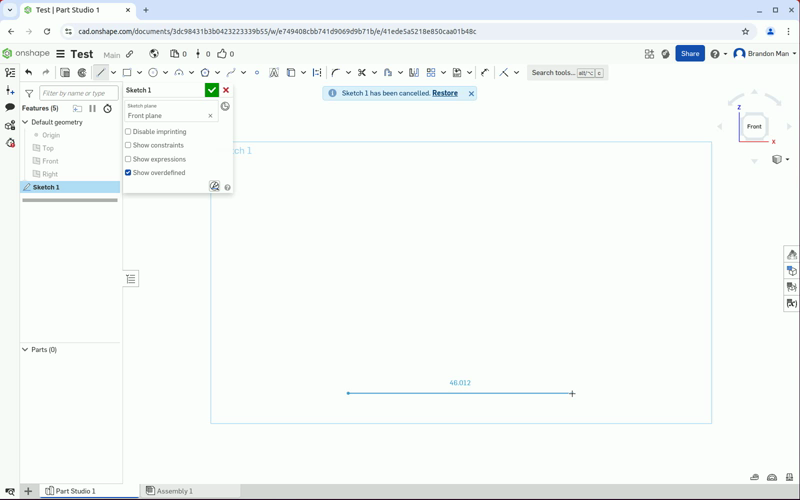
click(572, 393)
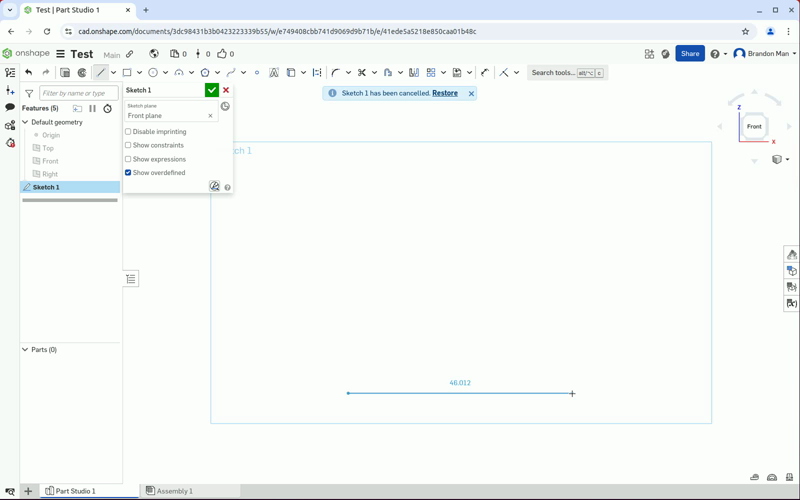
key_up(shift)
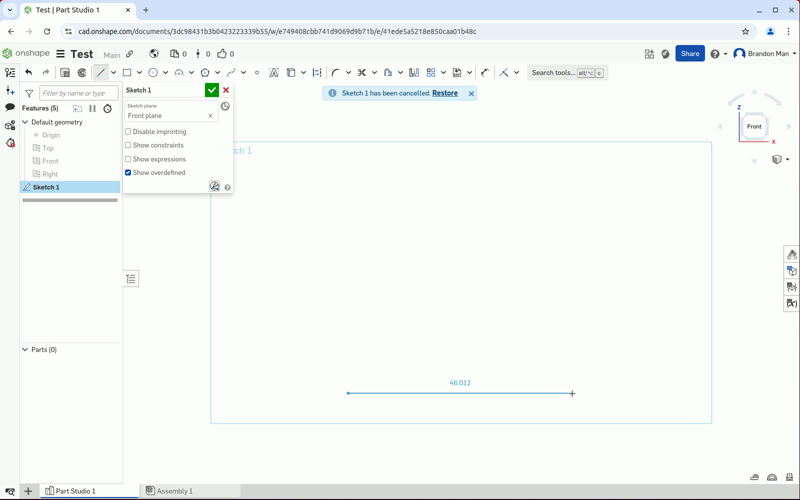
key_down(shift)
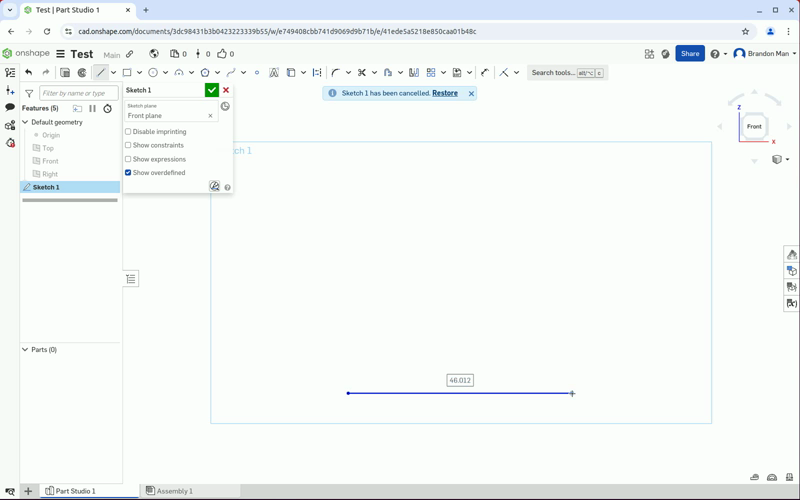
mouse_move(572, 174)
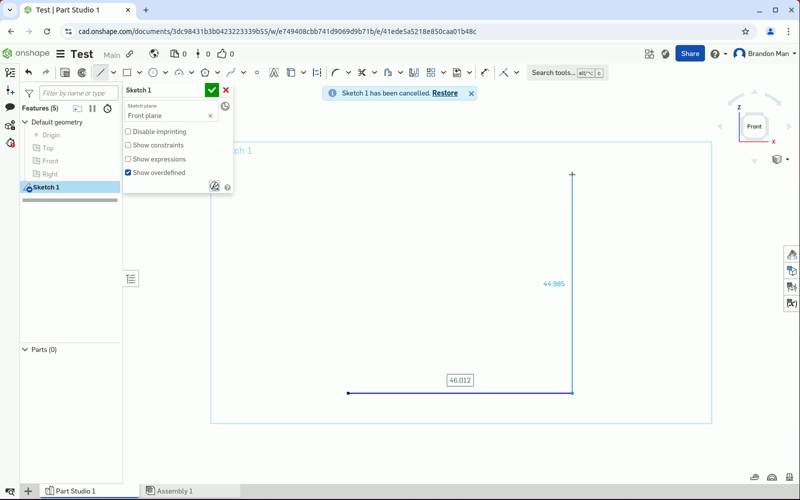
click(572, 174)
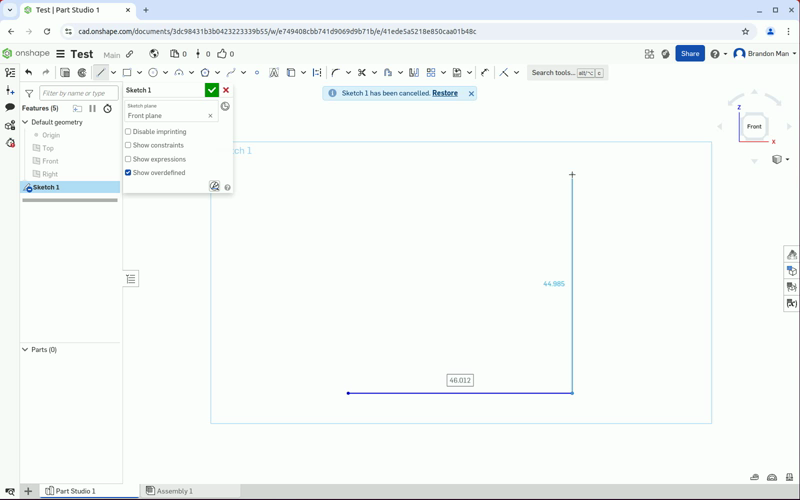
key_up(shift)
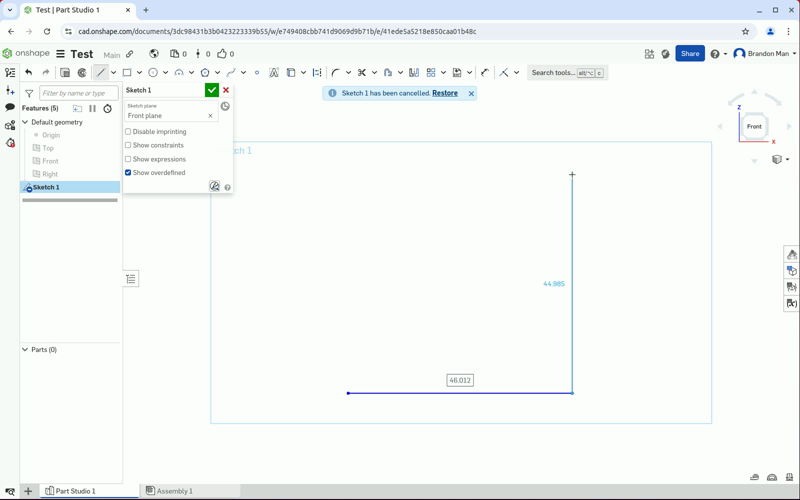
key_down(shift)
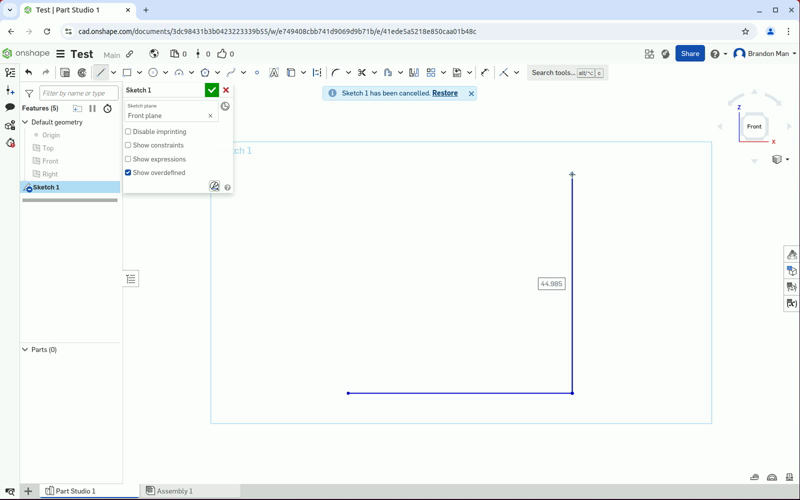
mouse_move(348, 174)
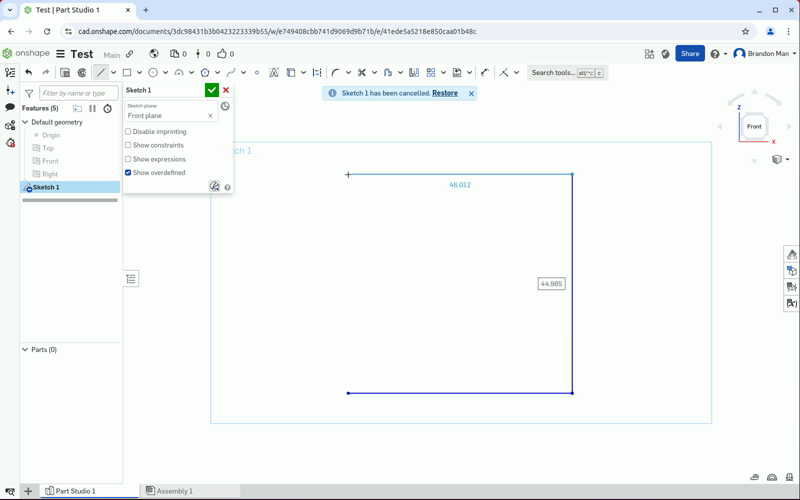
click(348, 174)
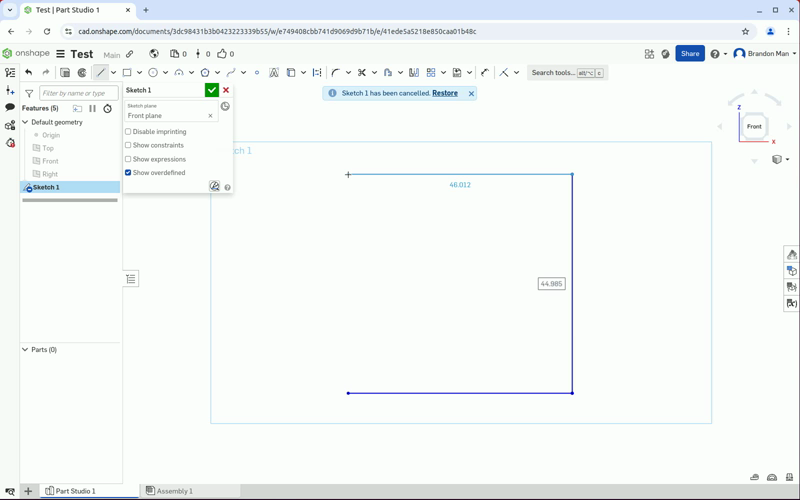
key_up(shift)
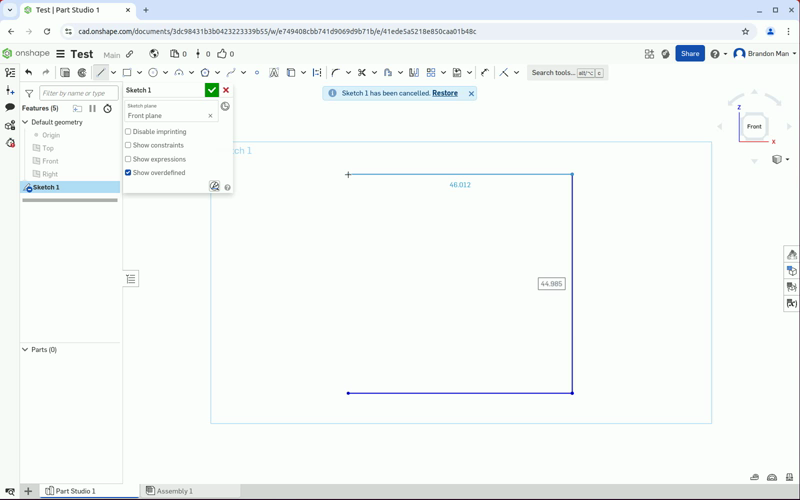
key_down(shift)
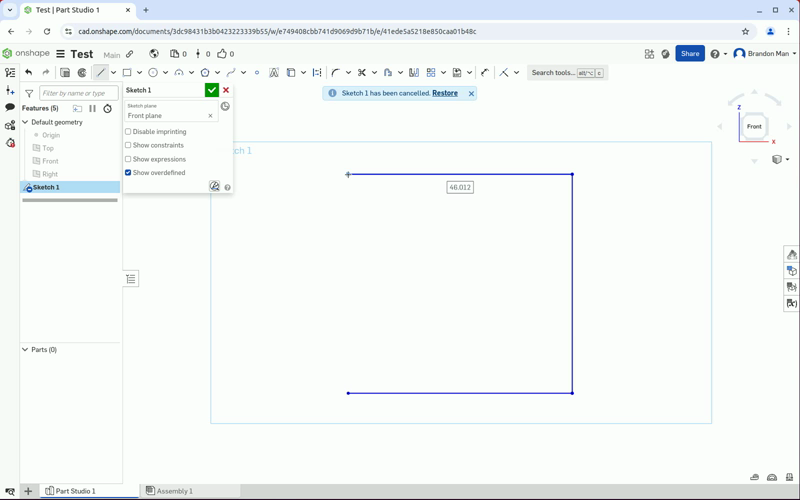
mouse_move(348, 393)
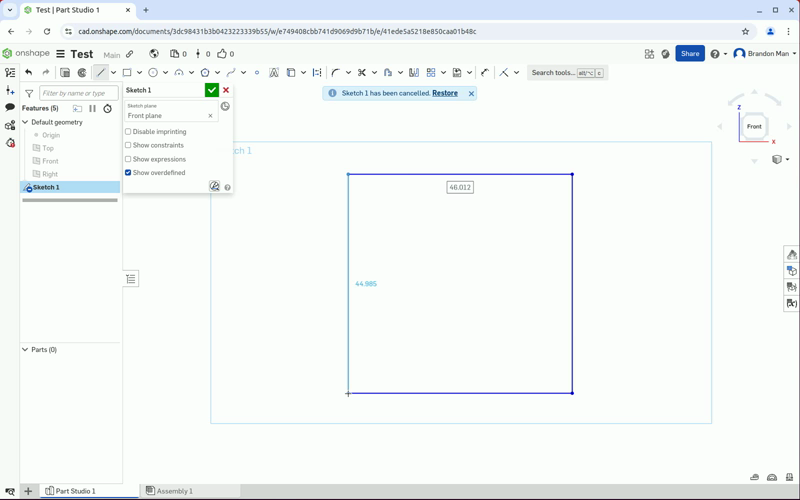
key_up(shift)
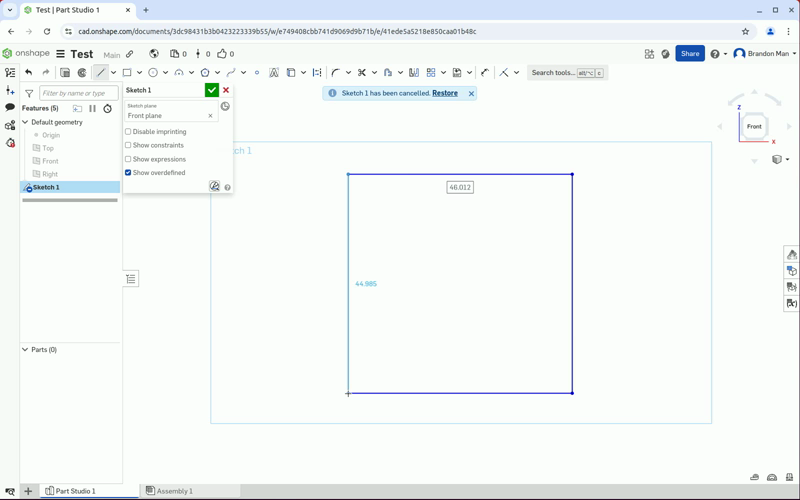
click(348, 393)
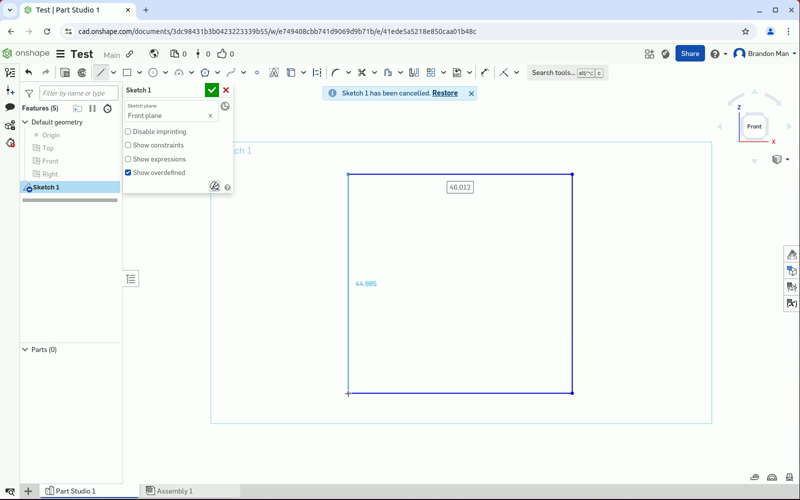
key(esc)
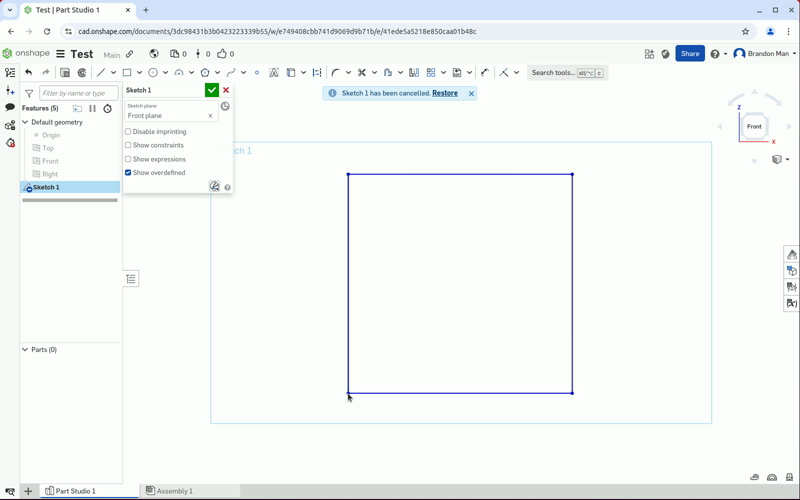
mouse_move(413, 289)
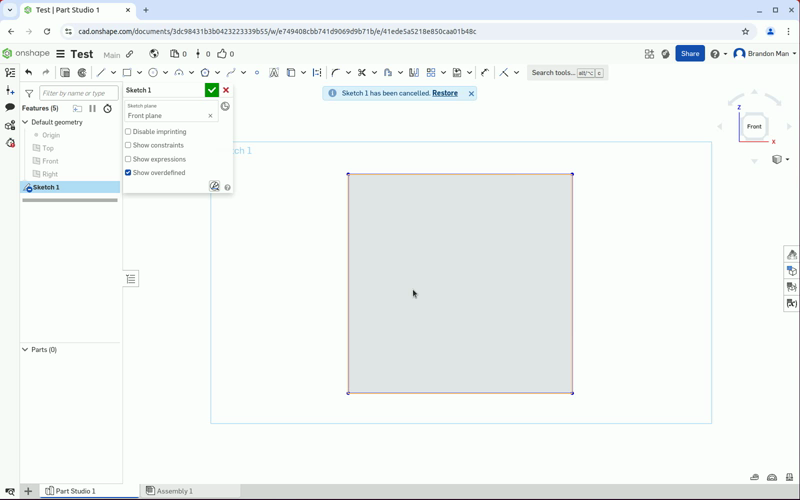
click(413, 289)
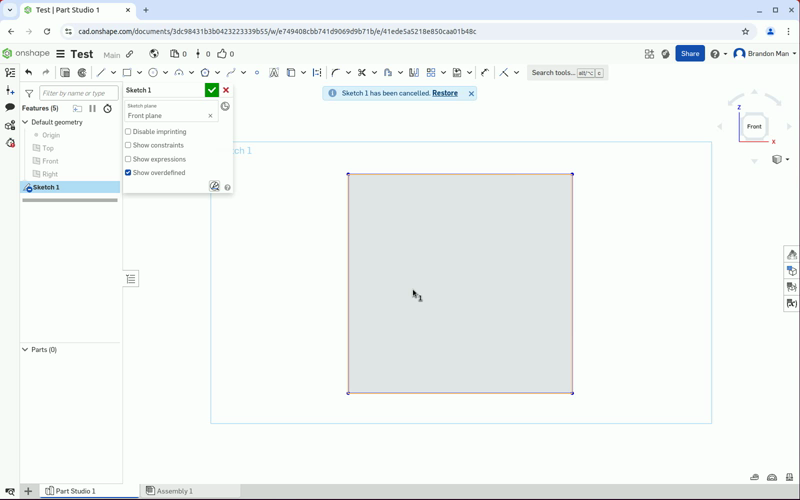
mouse_move(73, 352)
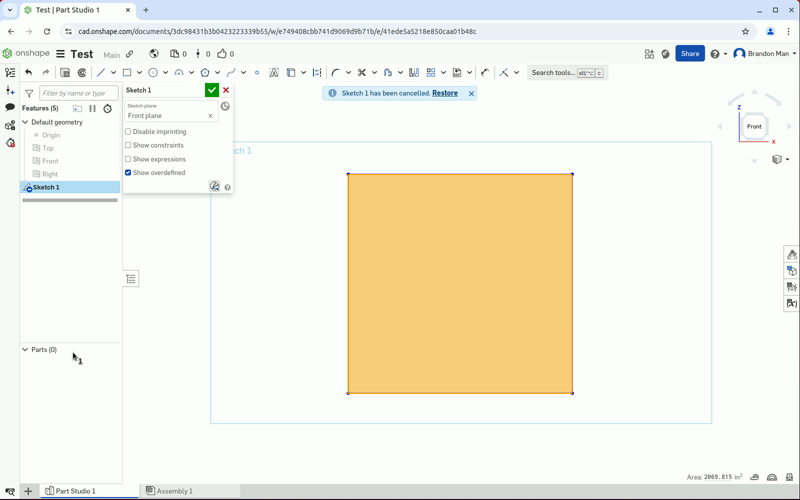
key(shift+y)
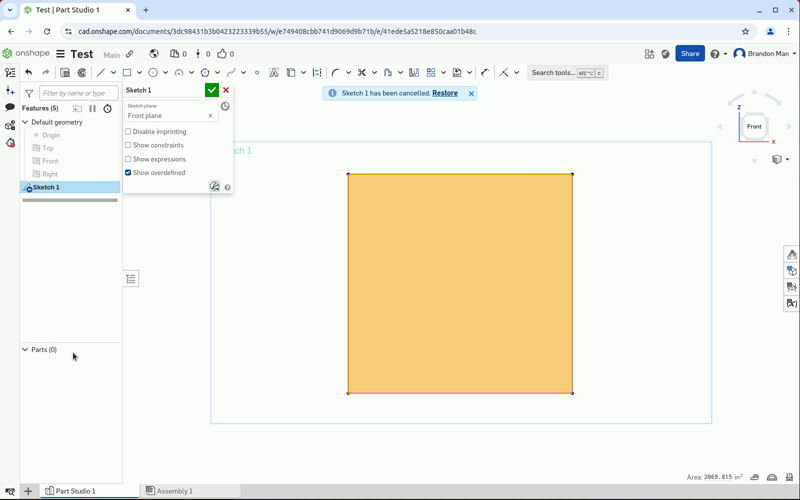
key(shift+e)
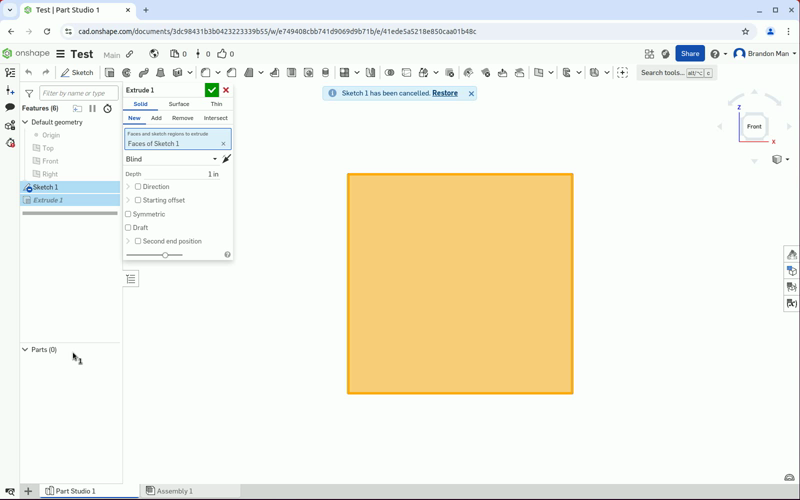
mouse_move(143, 106)
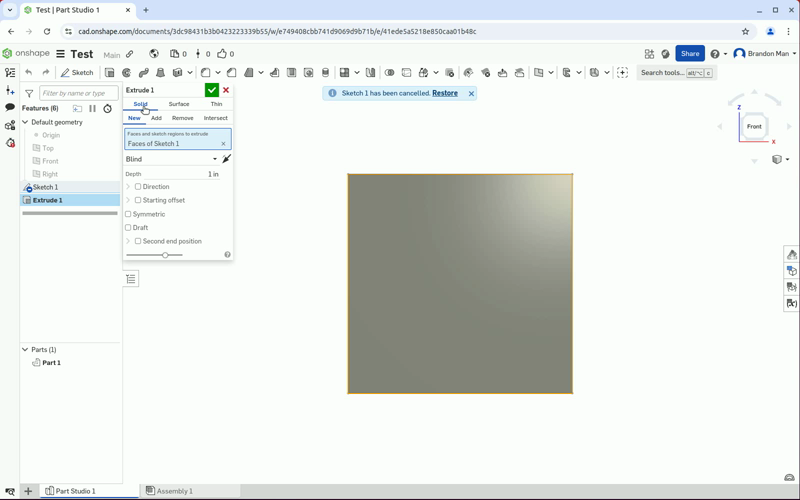
click(143, 106)
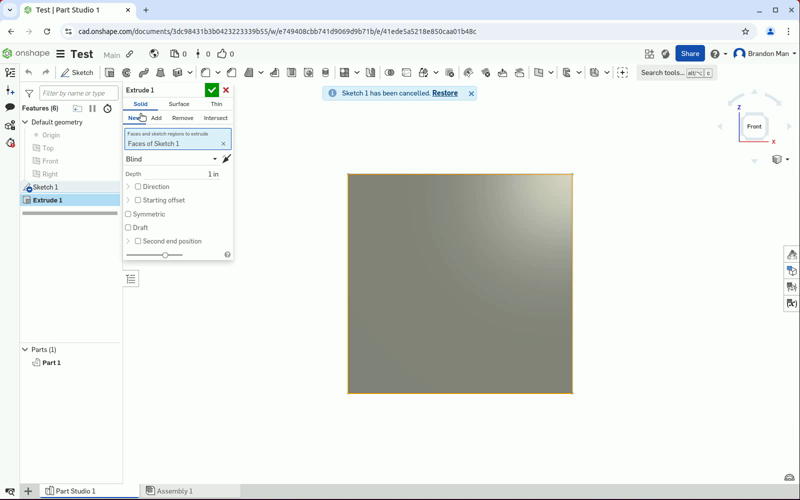
mouse_move(137, 120)
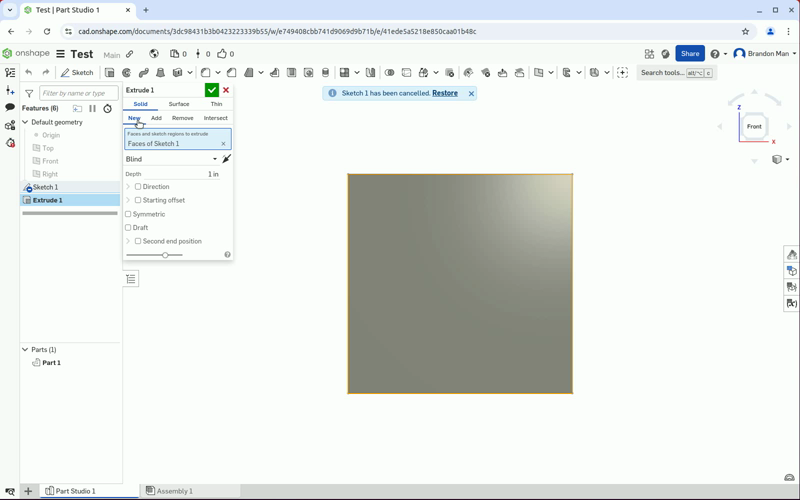
click(137, 120)
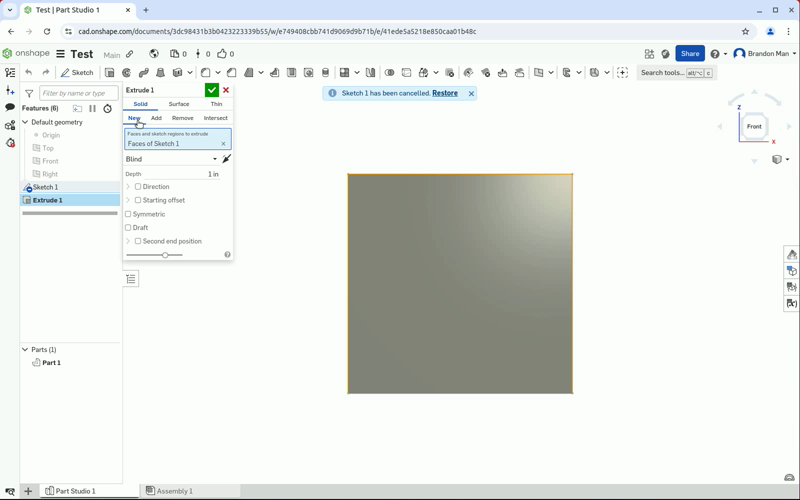
key(tab, 4)
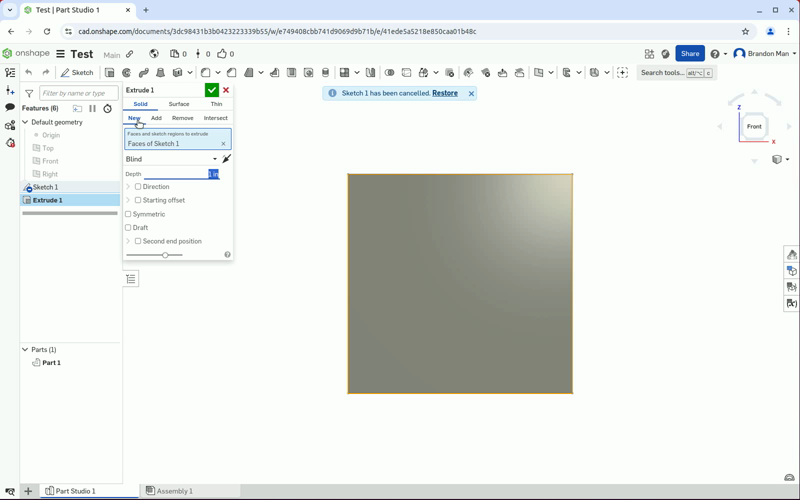
text(19.257)
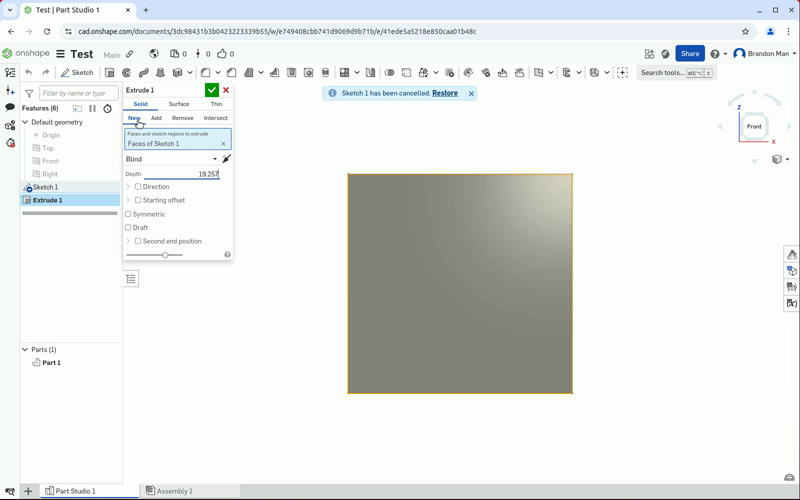
key(enter)
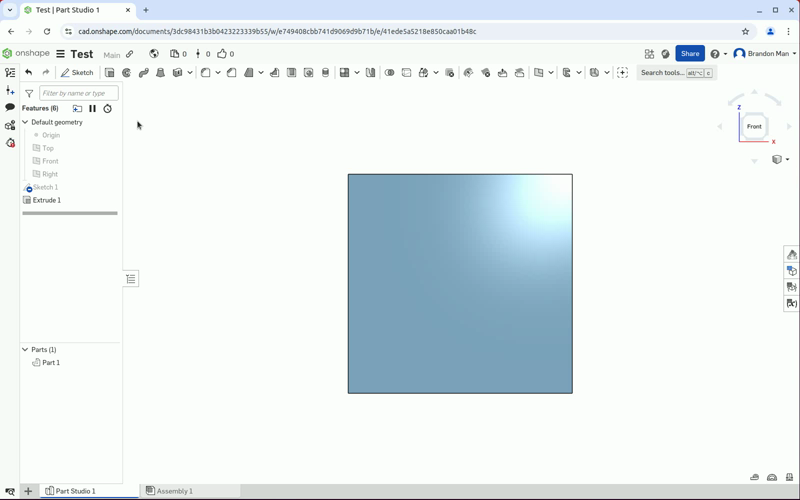
key(shift+h)
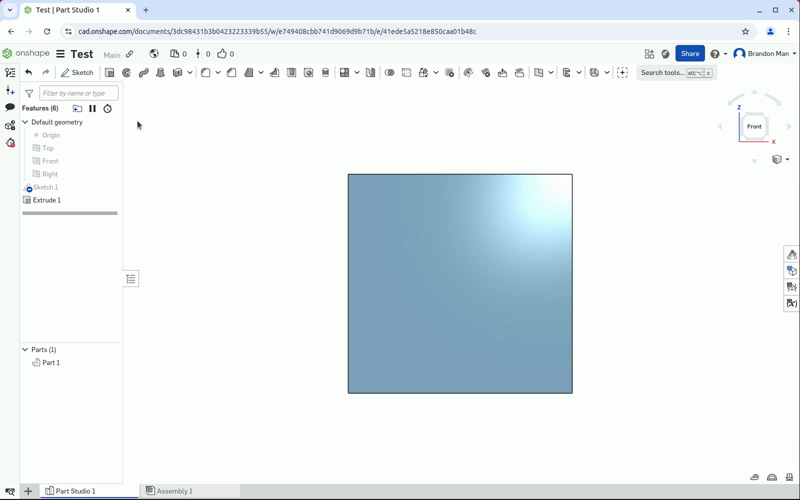
key(shift+h)
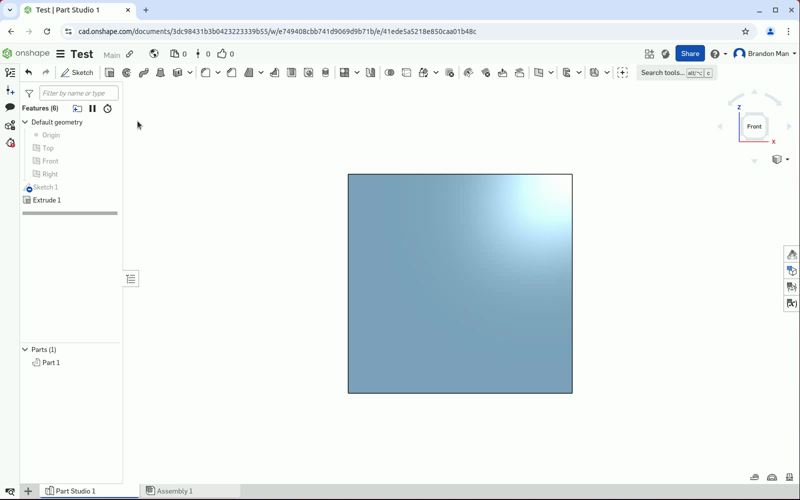
mouse_move(73, 189)
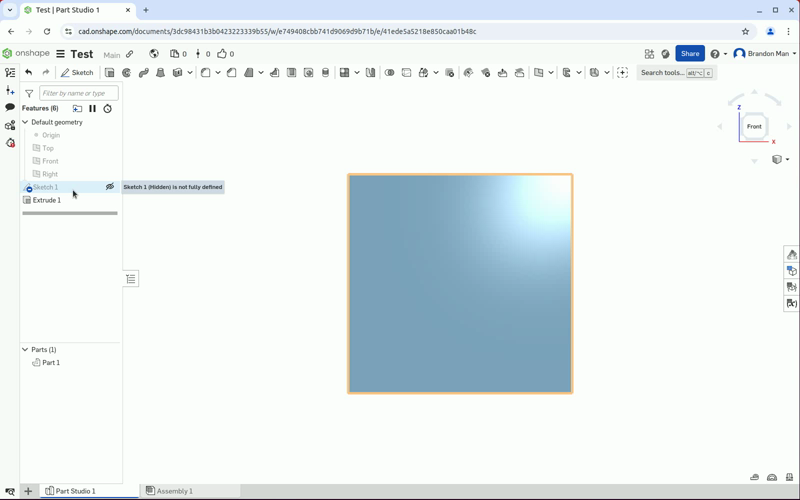
click(73, 189)
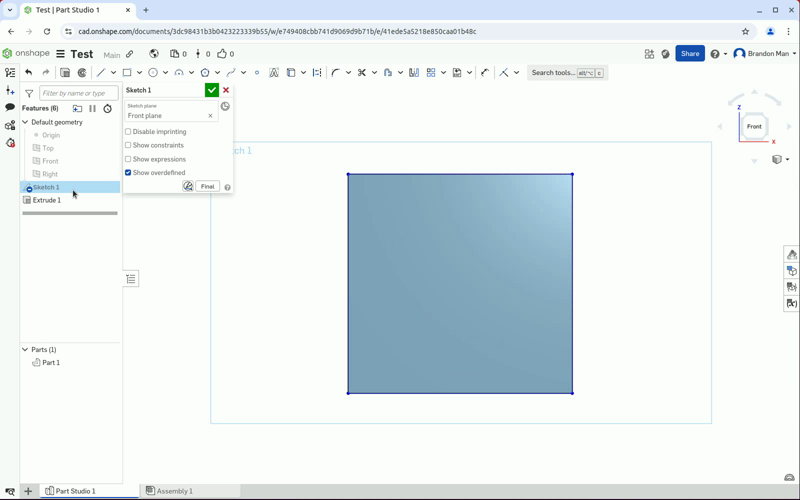
mouse_move(229, 92)
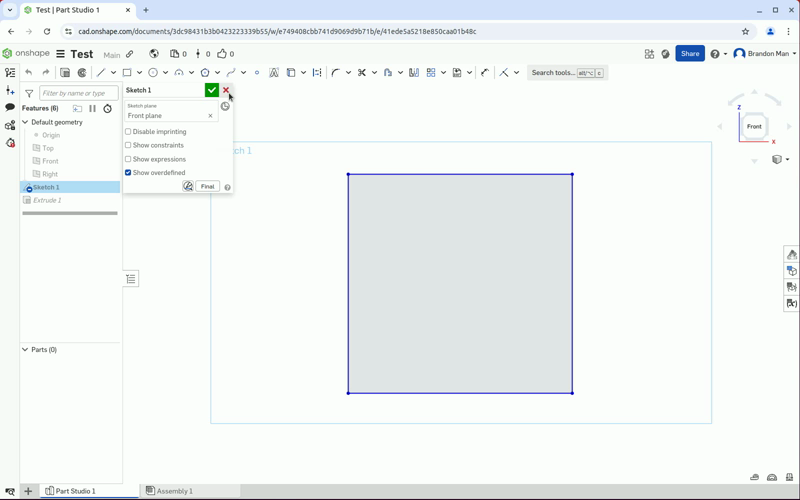
click(229, 92)
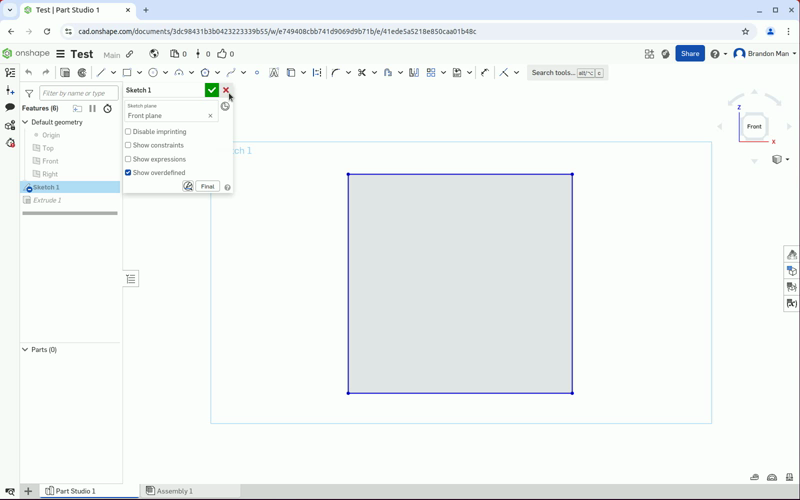
key(shift+s)
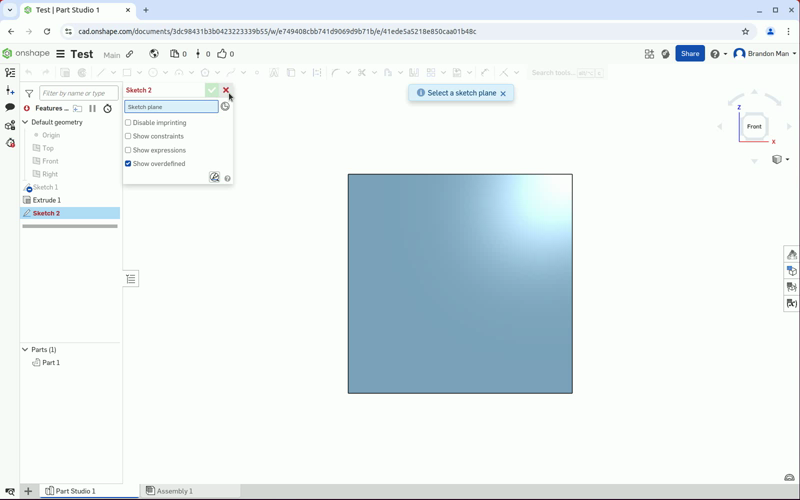
mouse_move(73, 163)
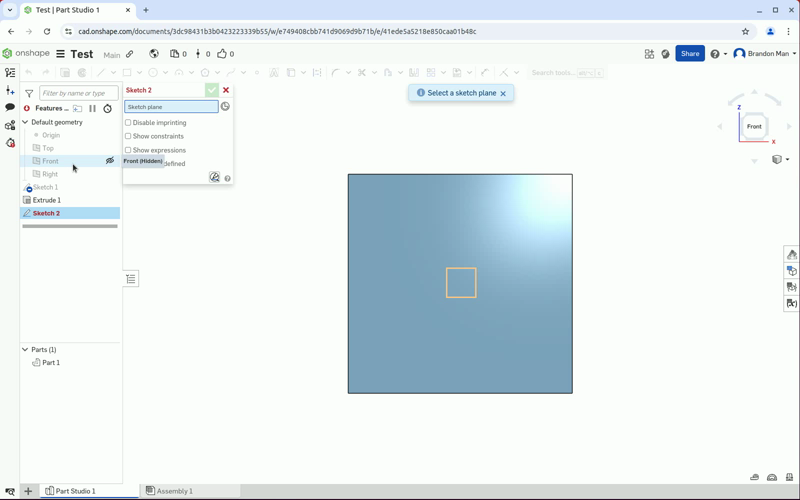
click(73, 163)
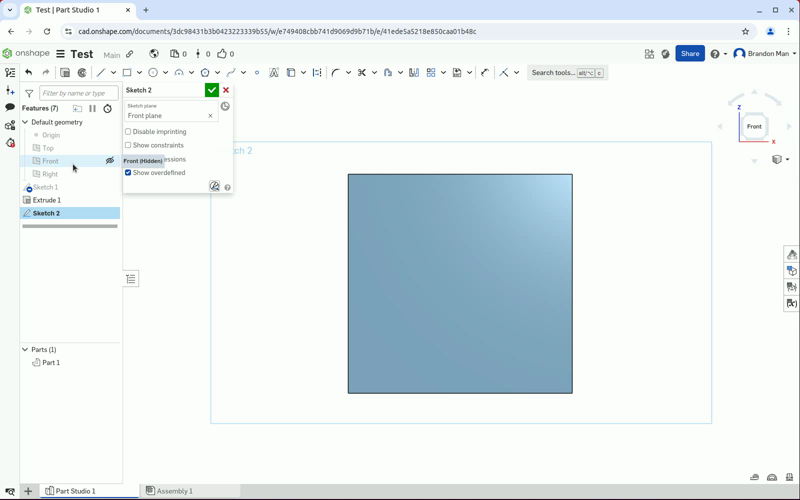
mouse_move(73, 352)
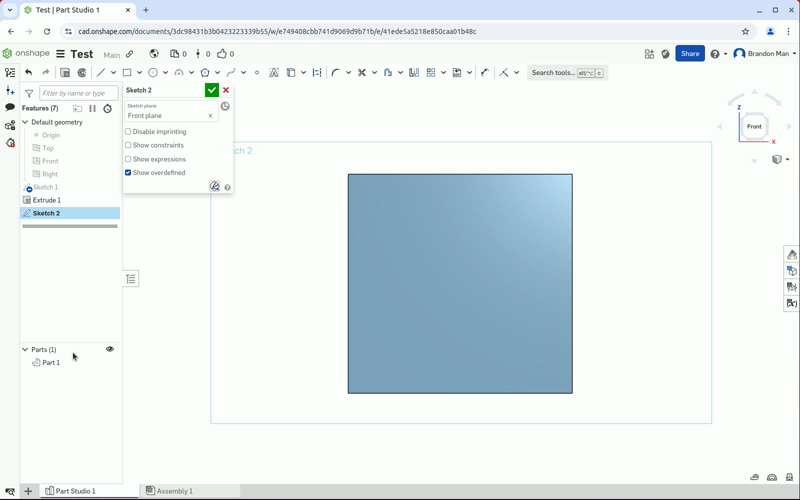
key(y)
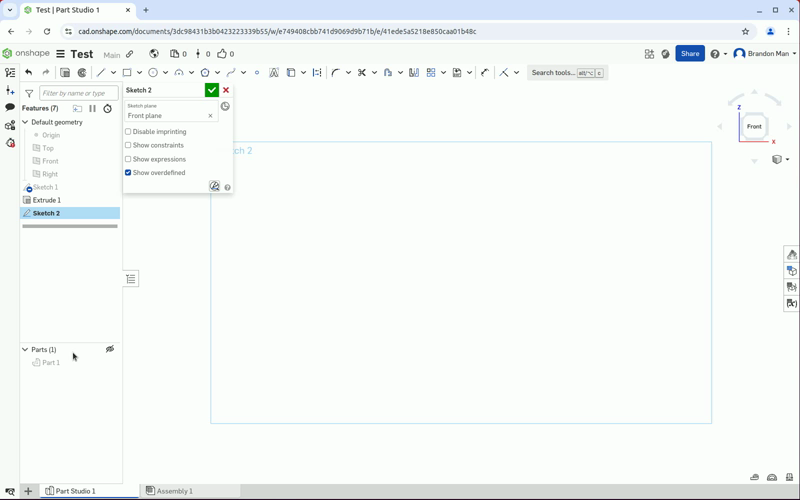
key(c)
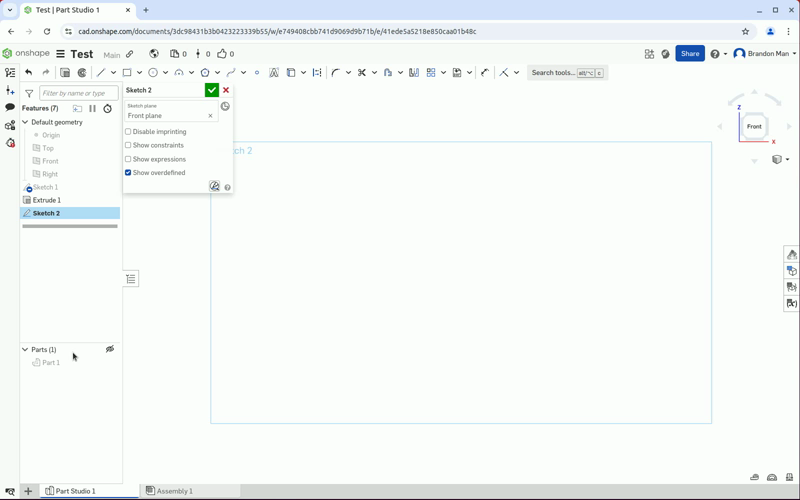
key_down(shift)
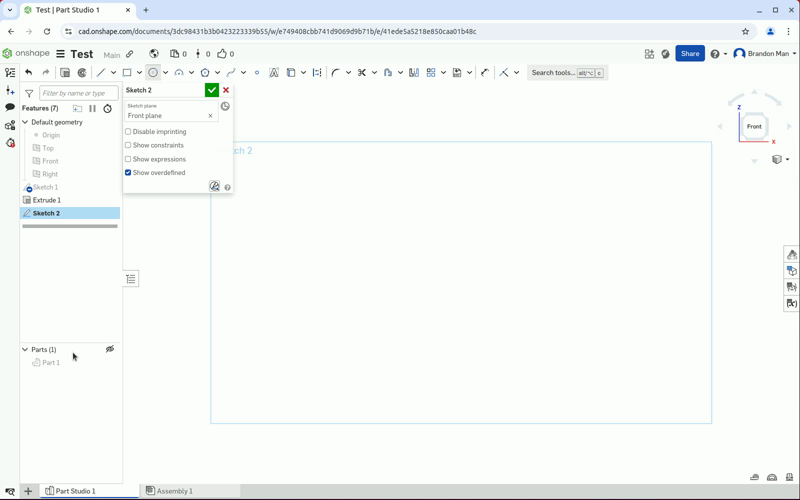
mouse_move(461, 282)
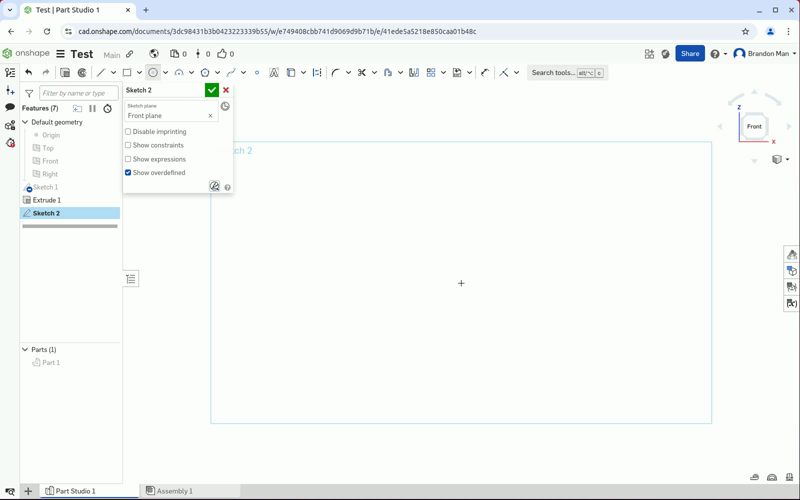
click(461, 282)
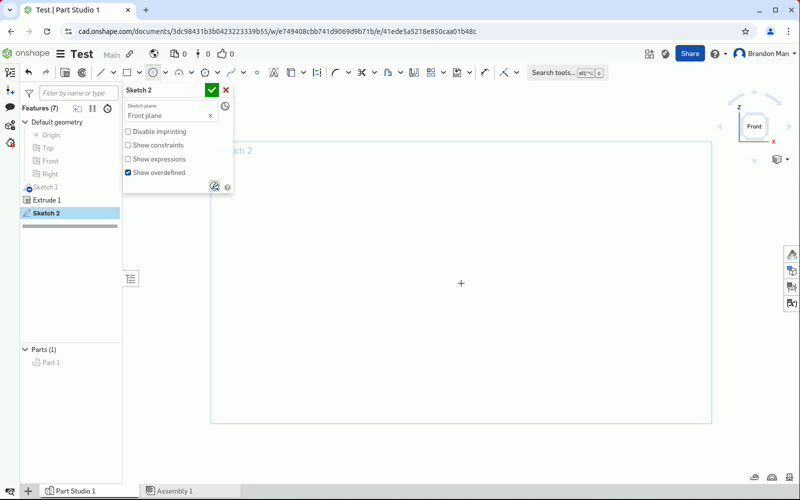
key_up(shift)
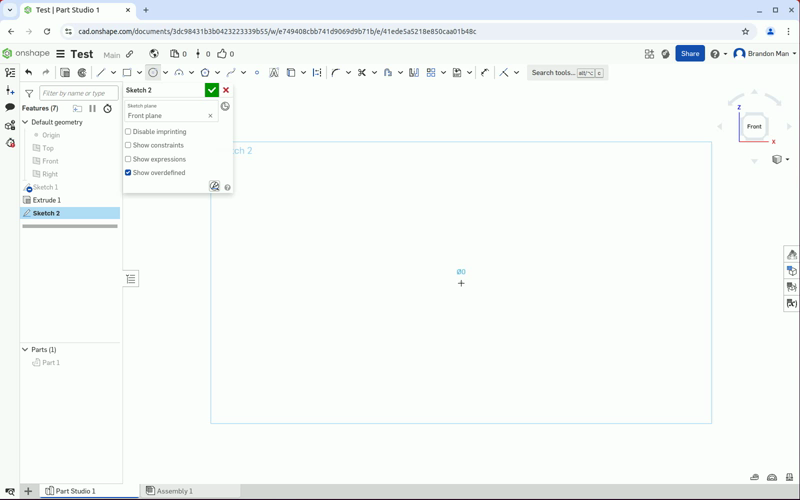
mouse_move(541, 282)
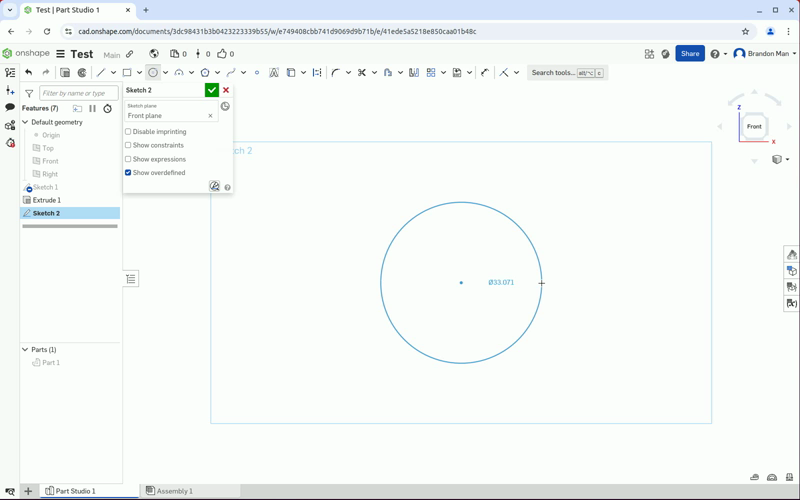
click(541, 282)
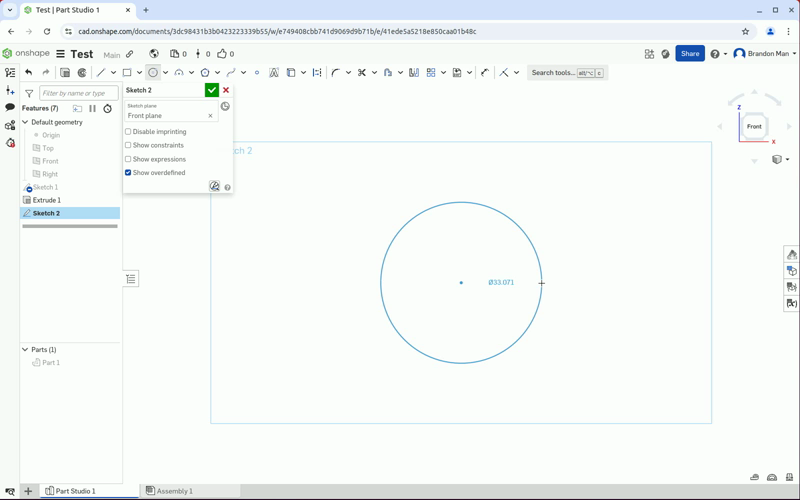
key(esc)
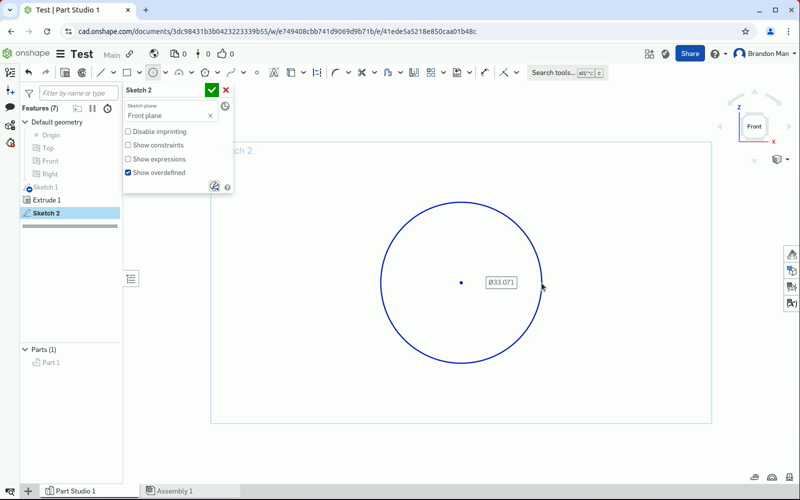
key(c)
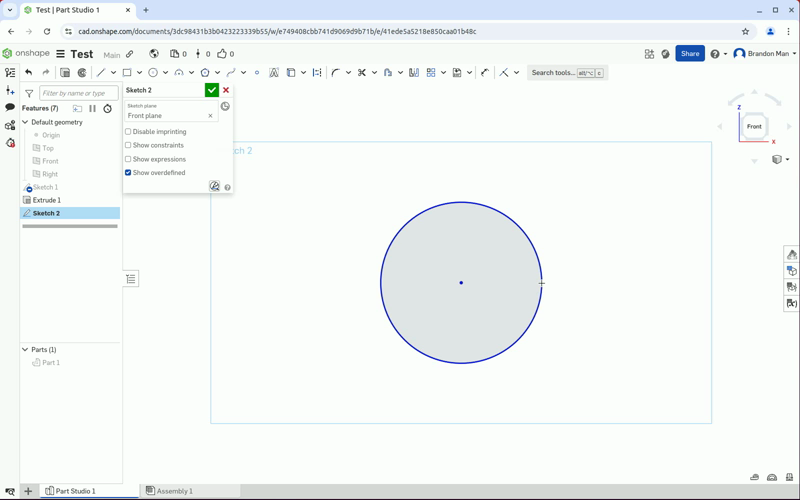
key_down(shift)
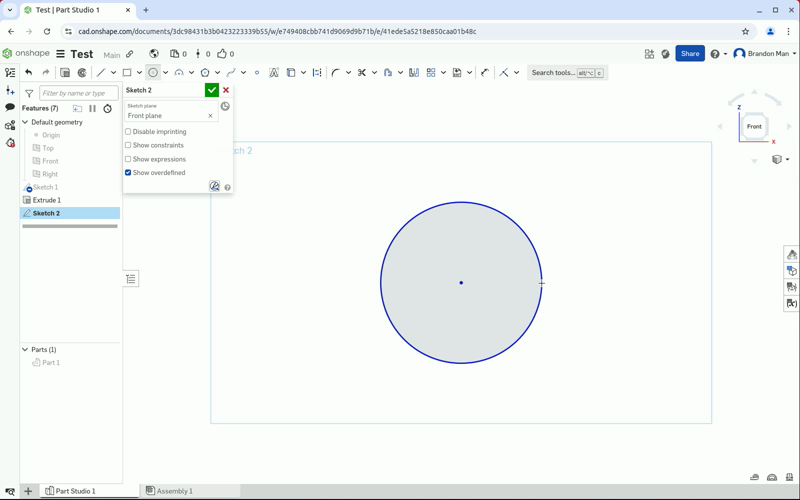
mouse_move(461, 282)
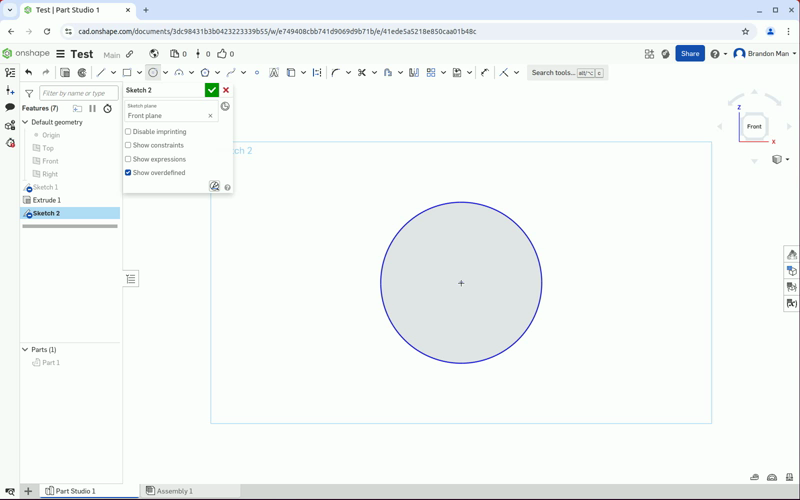
click(461, 282)
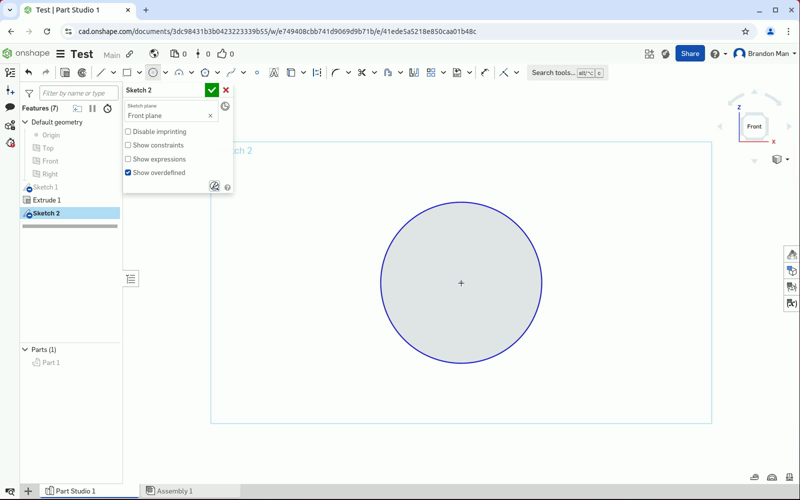
key_up(shift)
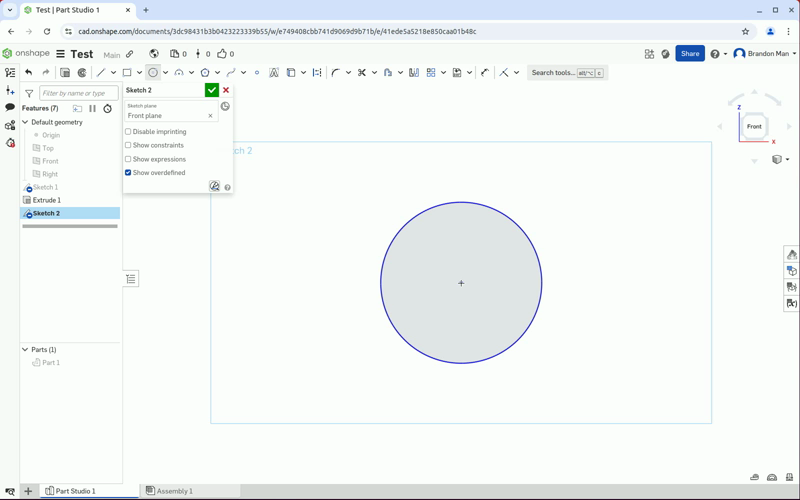
mouse_move(516, 282)
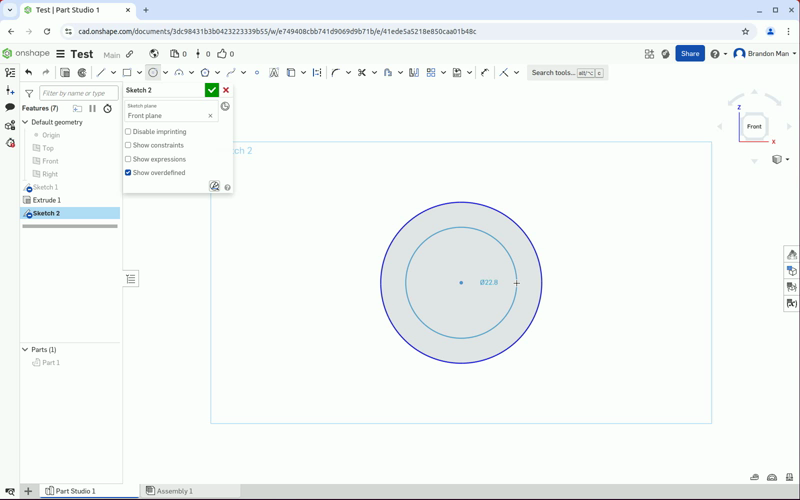
click(516, 282)
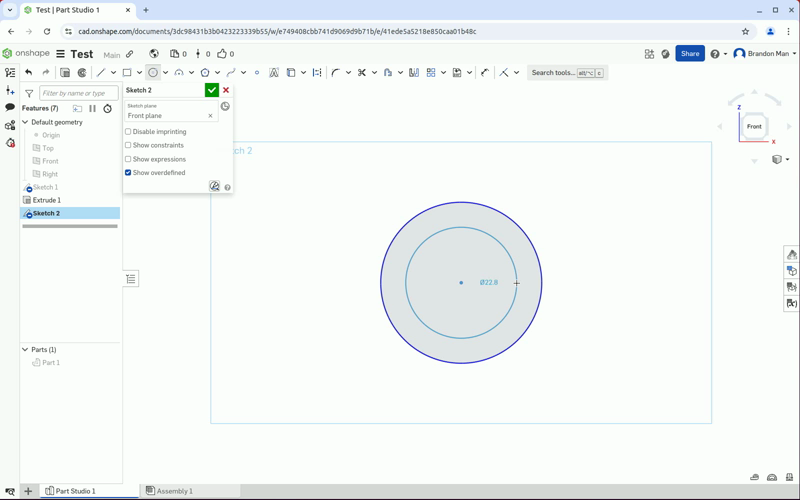
key(esc)
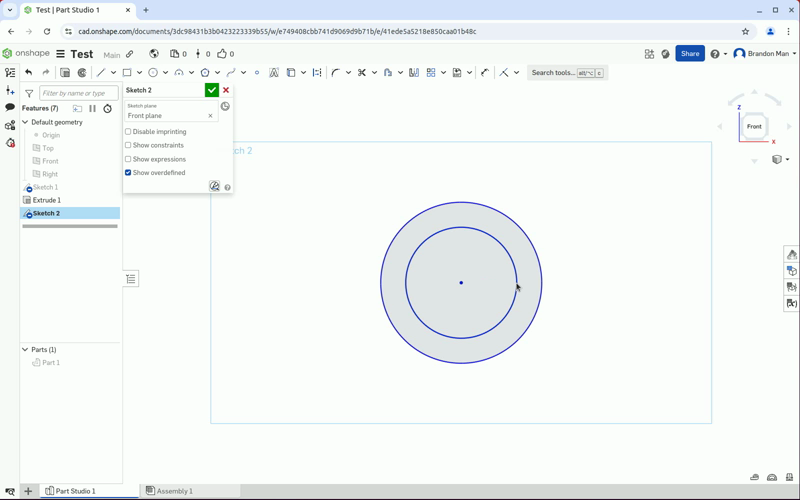
mouse_move(456, 354)
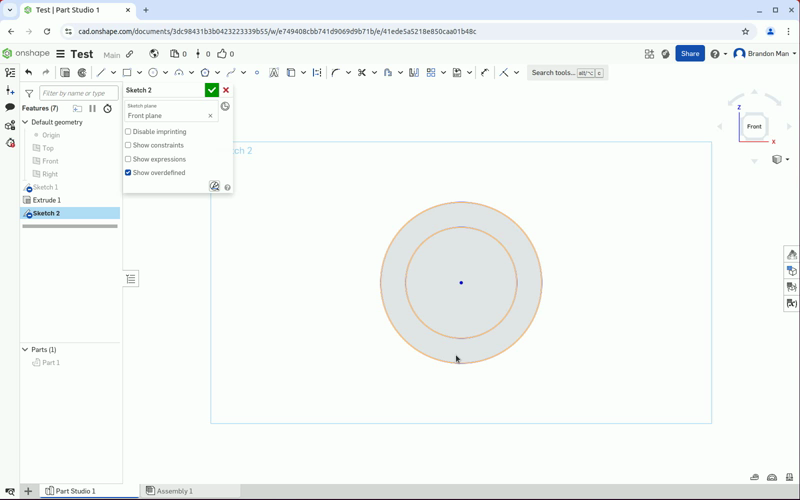
click(456, 354)
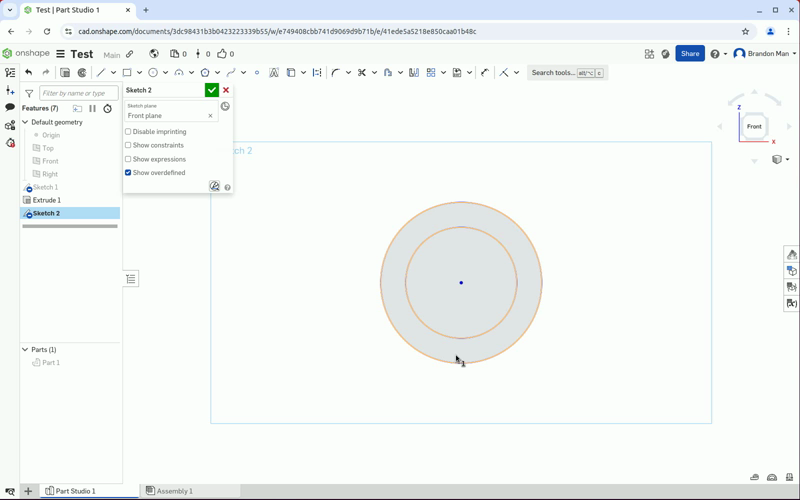
mouse_move(73, 352)
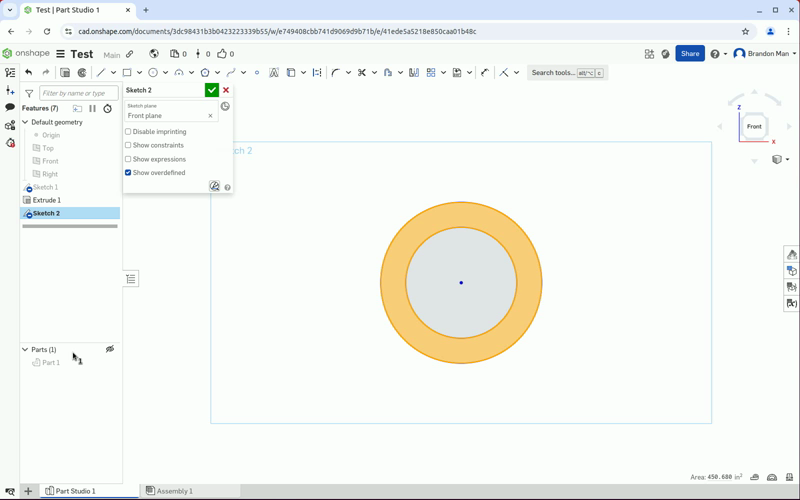
key(shift+y)
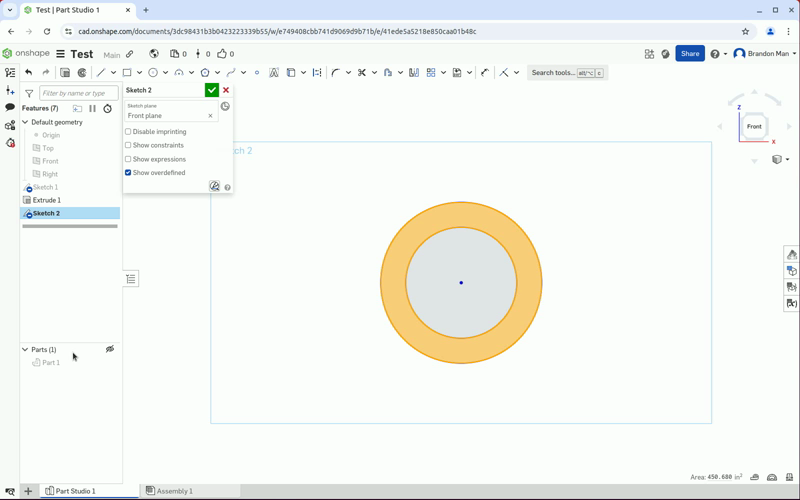
key(shift+e)
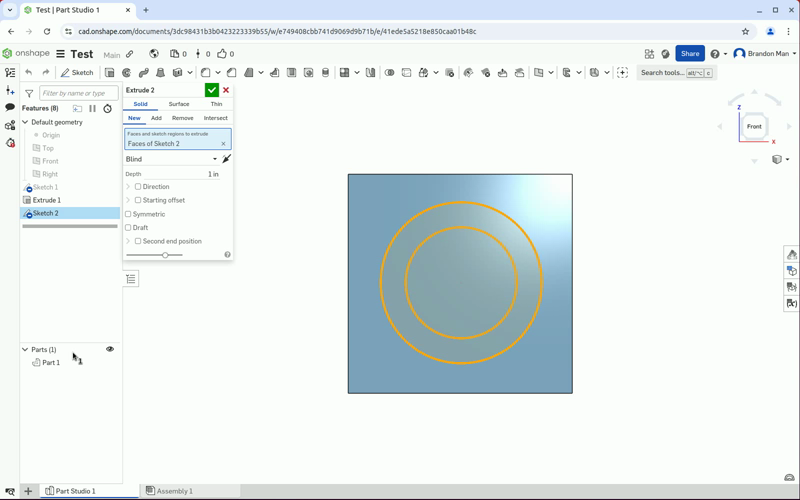
mouse_move(143, 106)
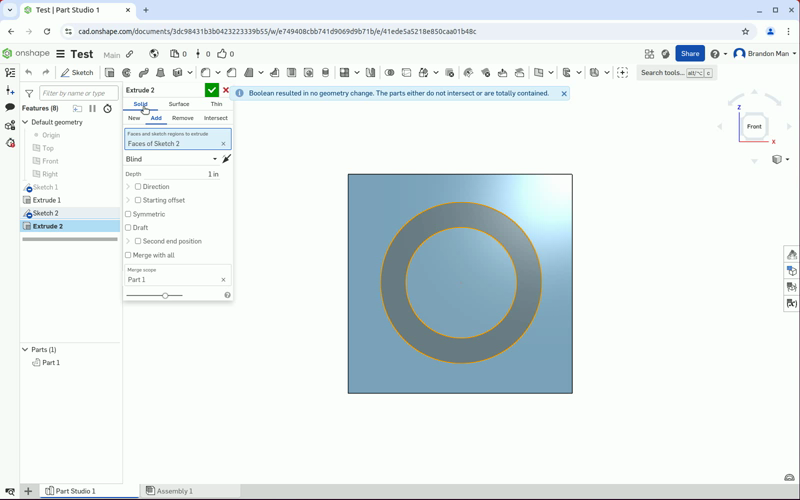
click(143, 106)
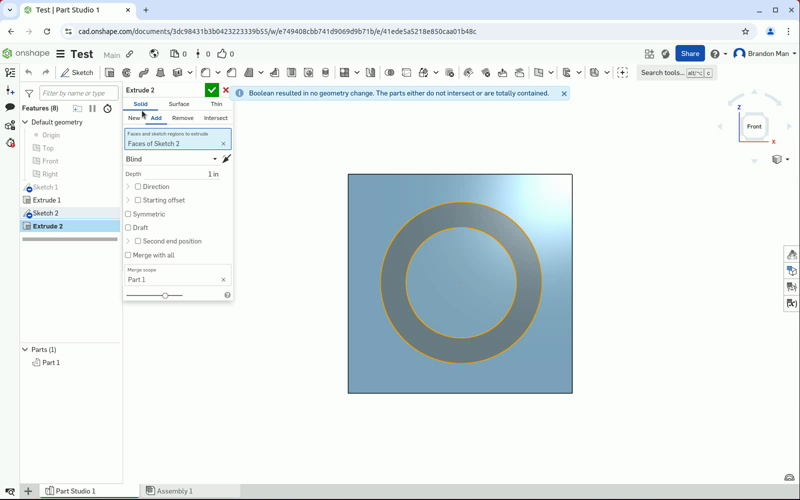
mouse_move(137, 120)
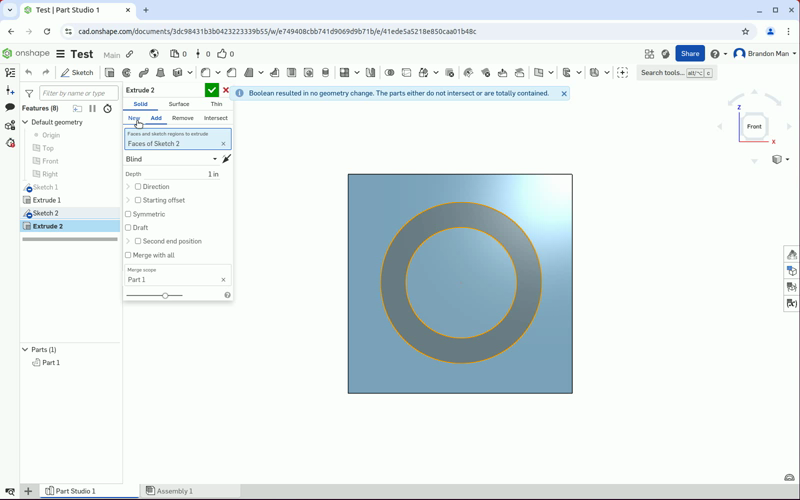
click(137, 120)
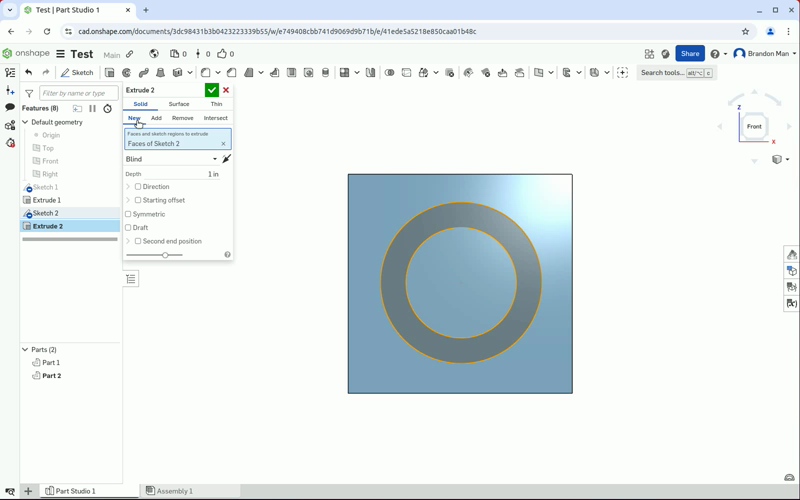
key(tab, 4)
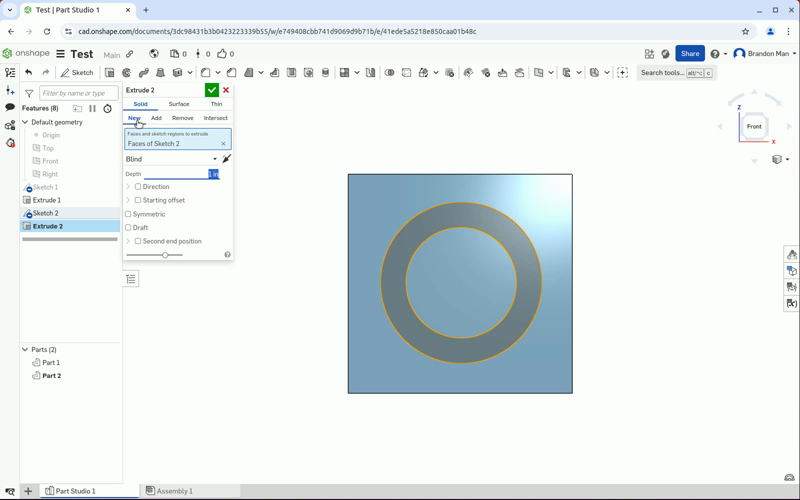
text(38.514)
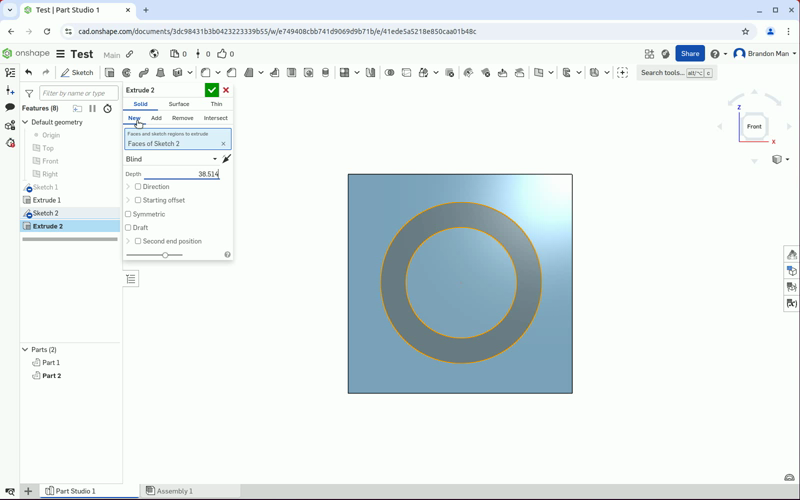
key(tab, 3)
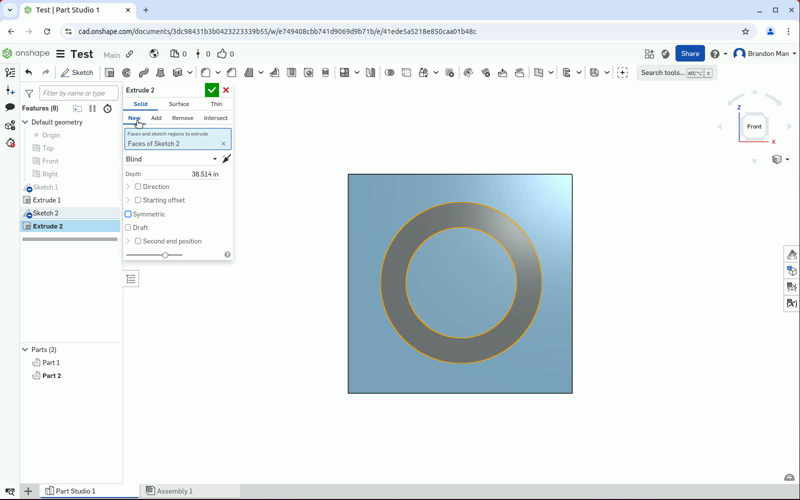
key(space)
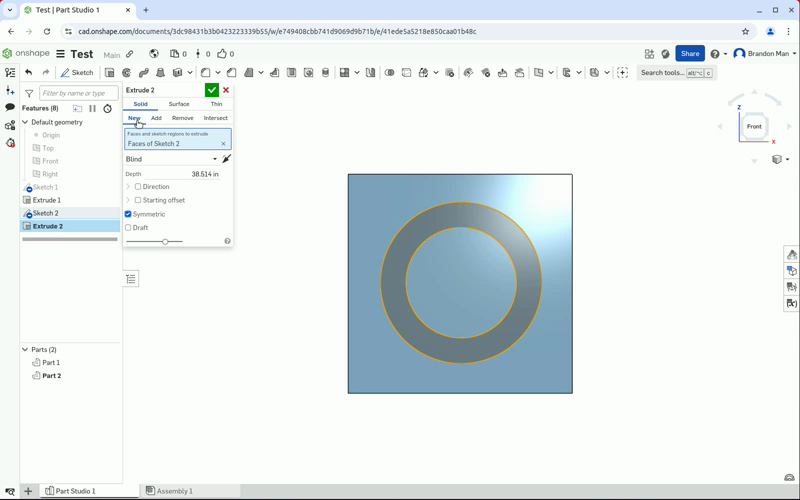
key(enter)
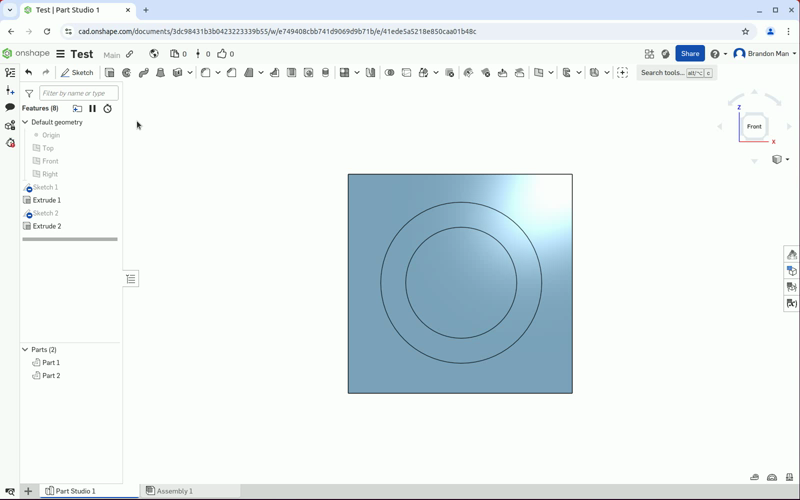
key(shift+h)
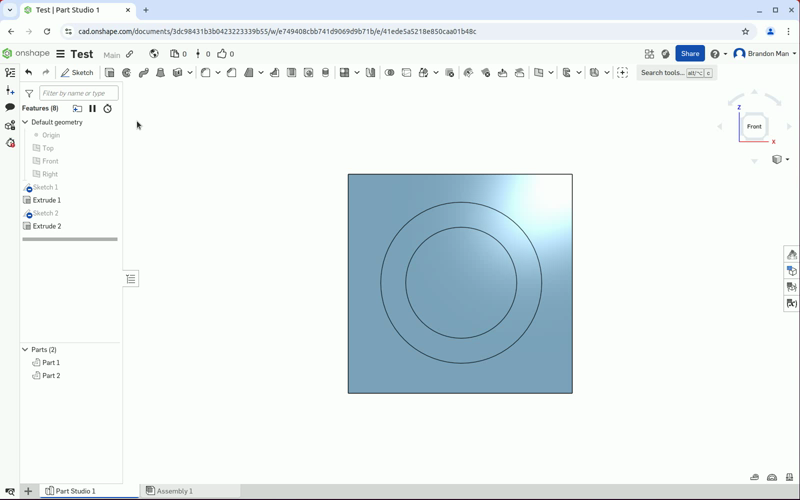
key(shift+h)
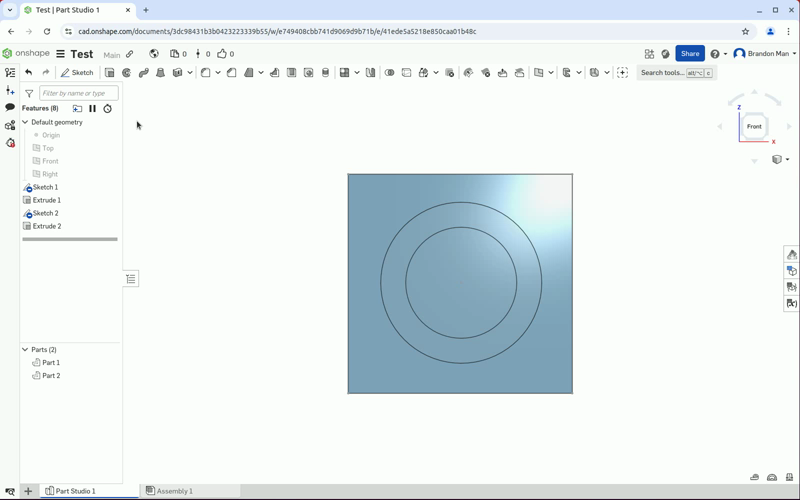
key(shift+7)
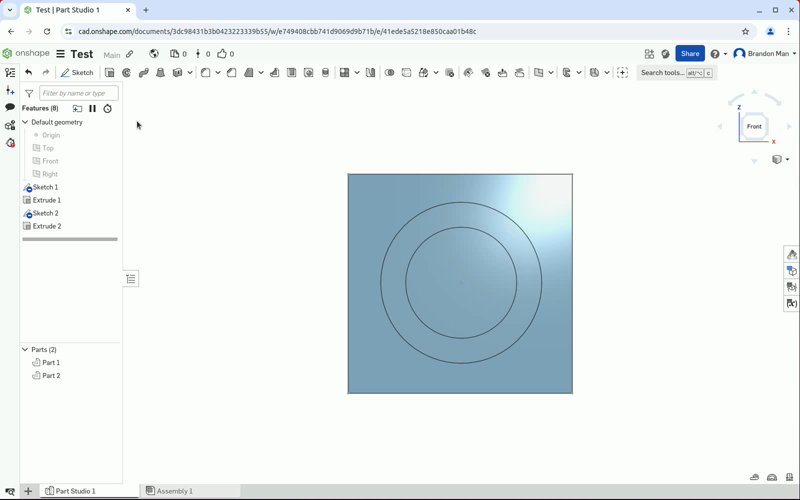
key(left, 2)
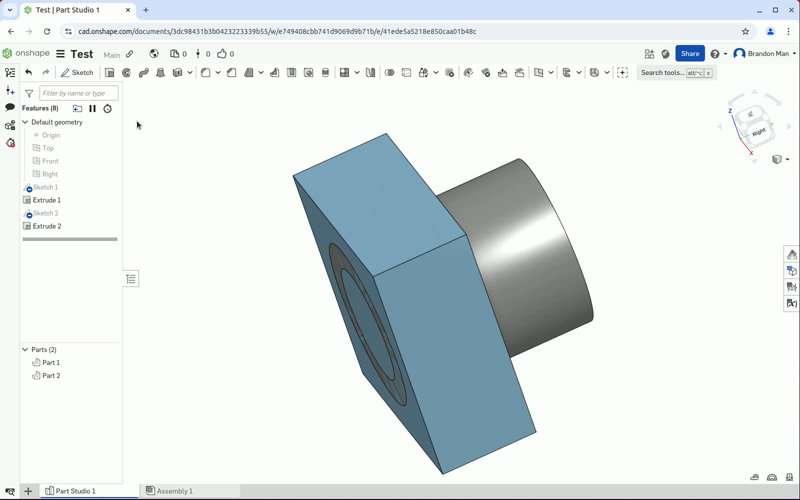
key(down, 2)
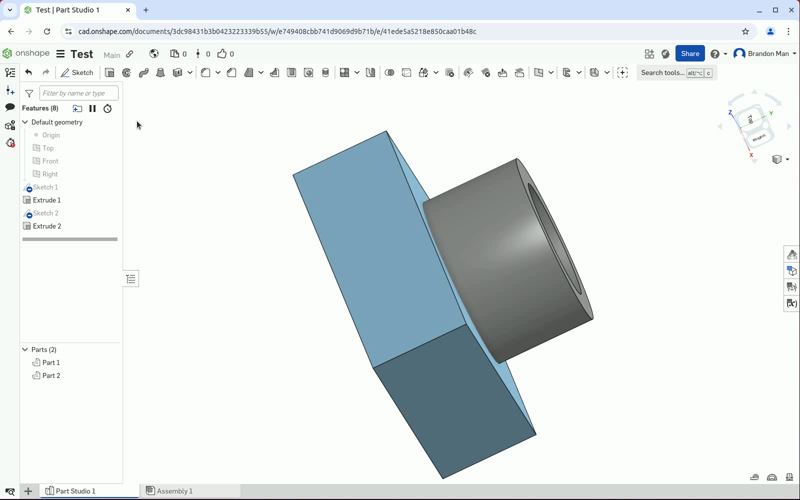
key(up, 2)
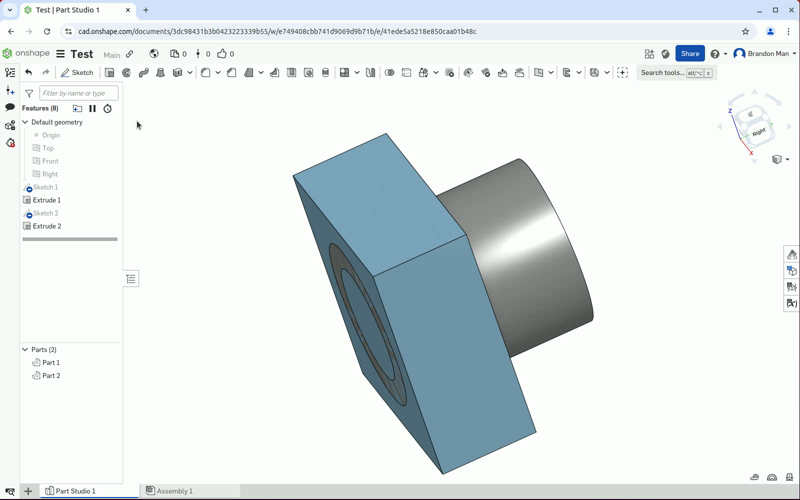
key(right, 2)
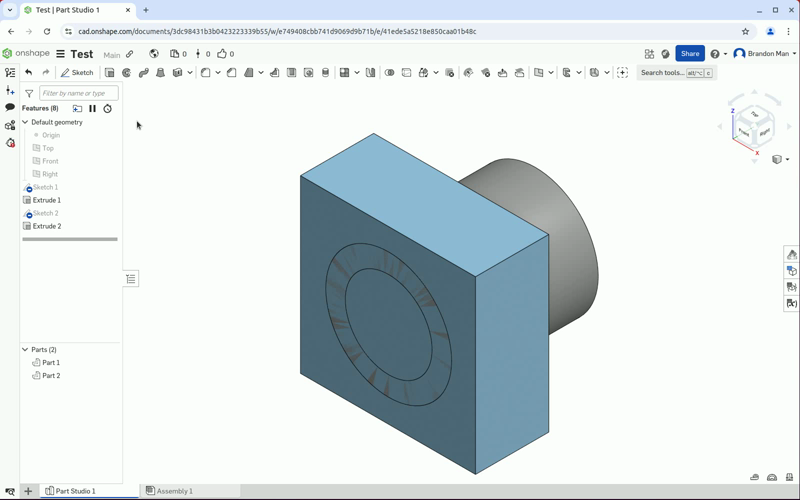
mouse_move(73, 189)
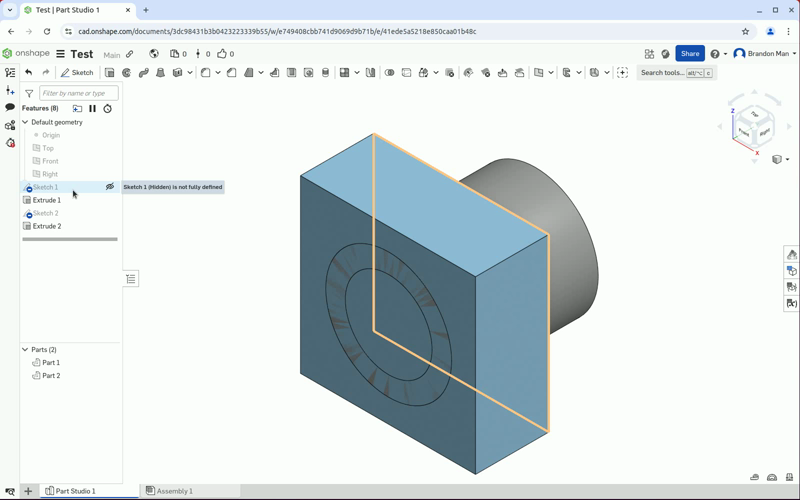
click(73, 189)